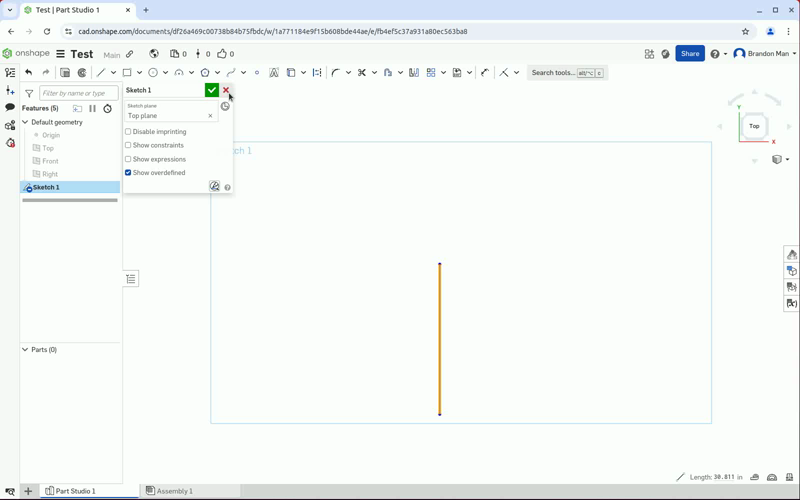
key(shift+h)
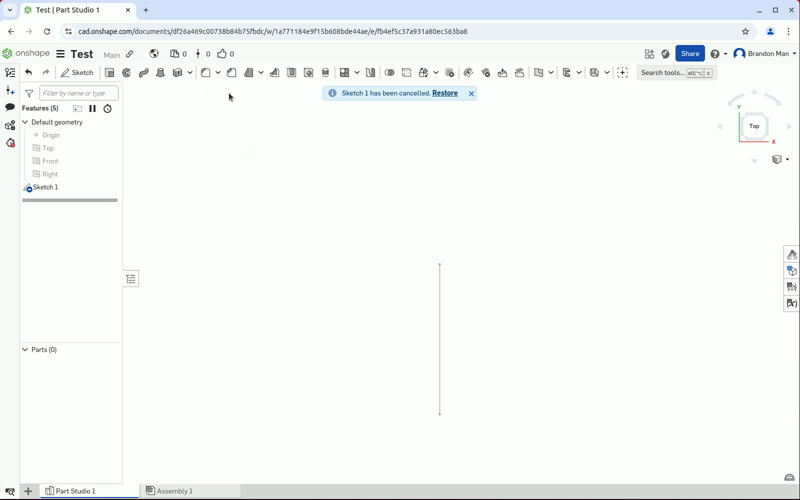
key(shift+s)
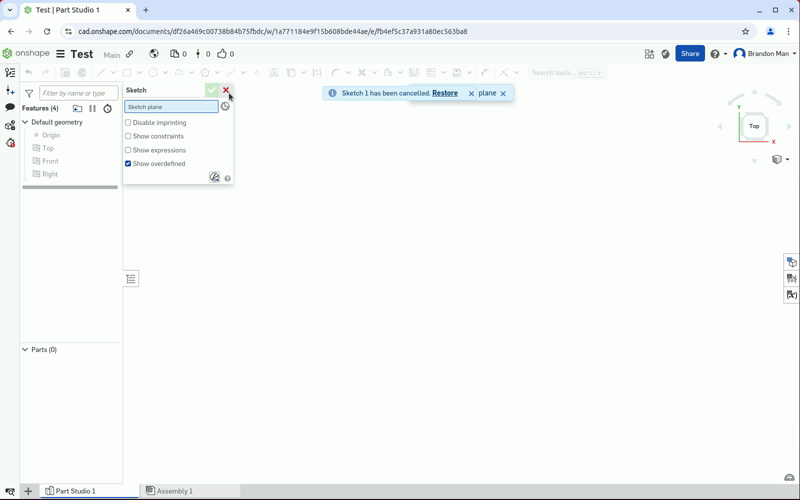
mouse_move(73, 150)
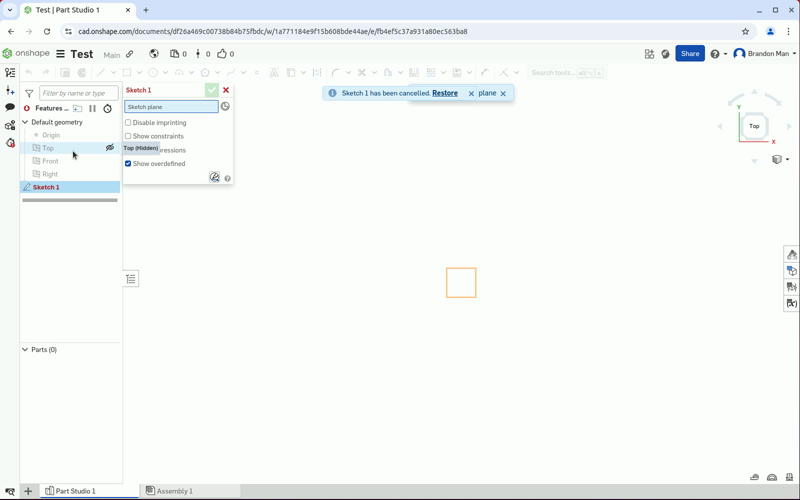
click(73, 150)
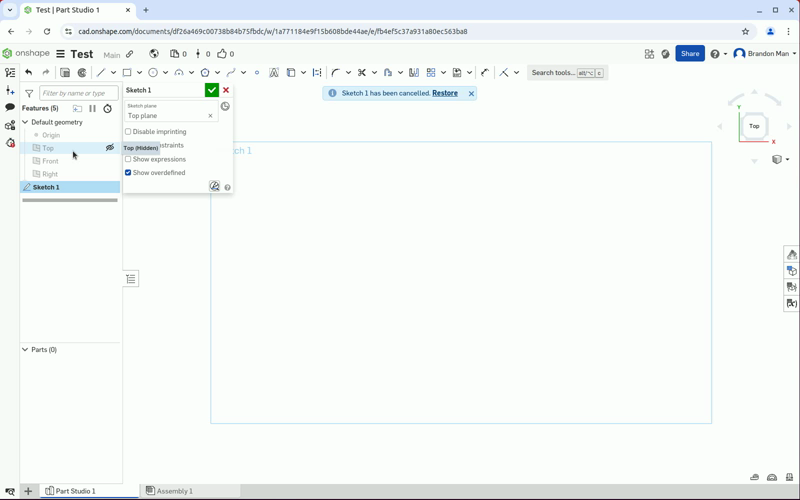
mouse_move(73, 352)
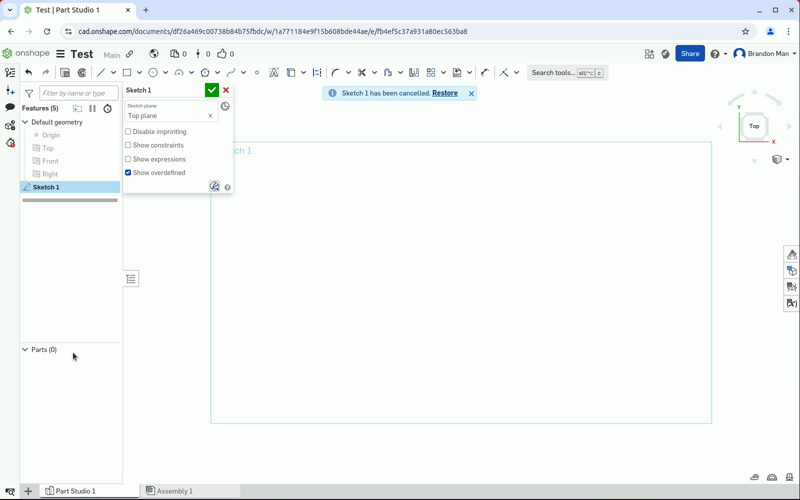
key(y)
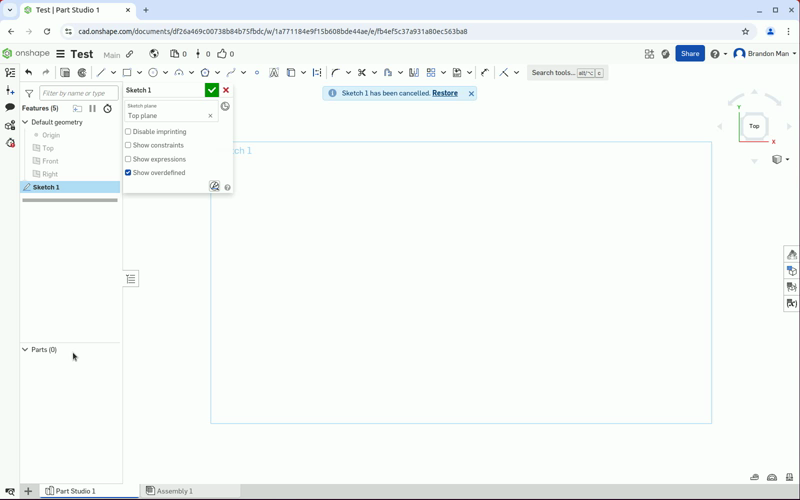
key(c)
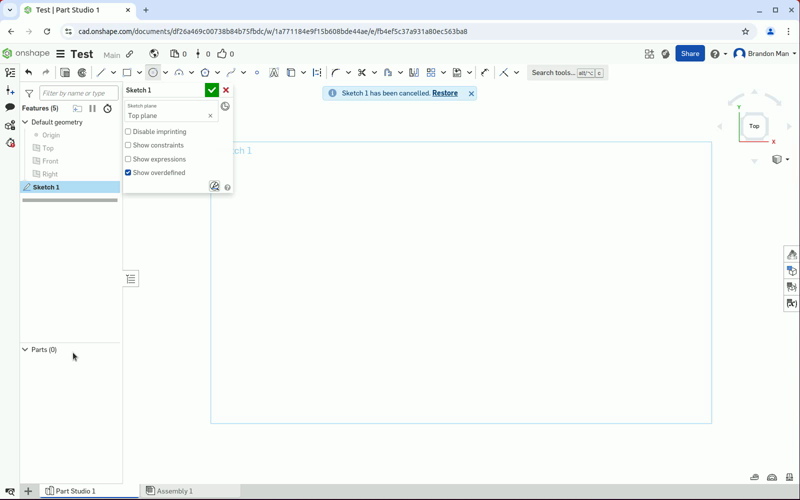
key_down(shift)
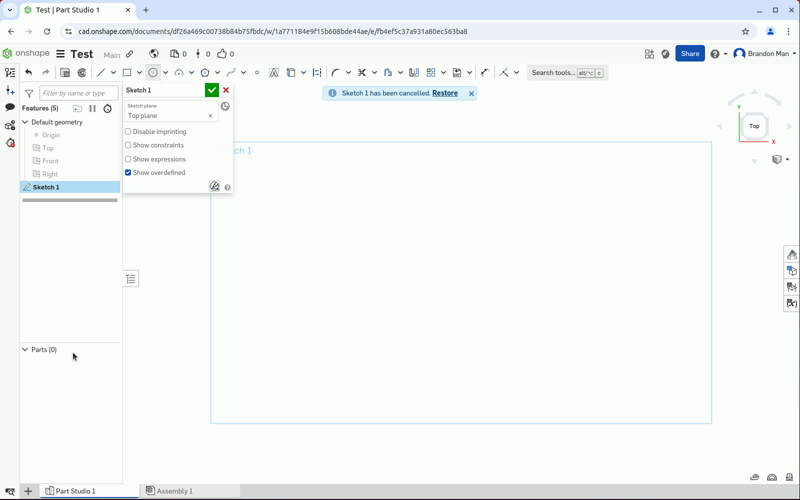
mouse_move(461, 282)
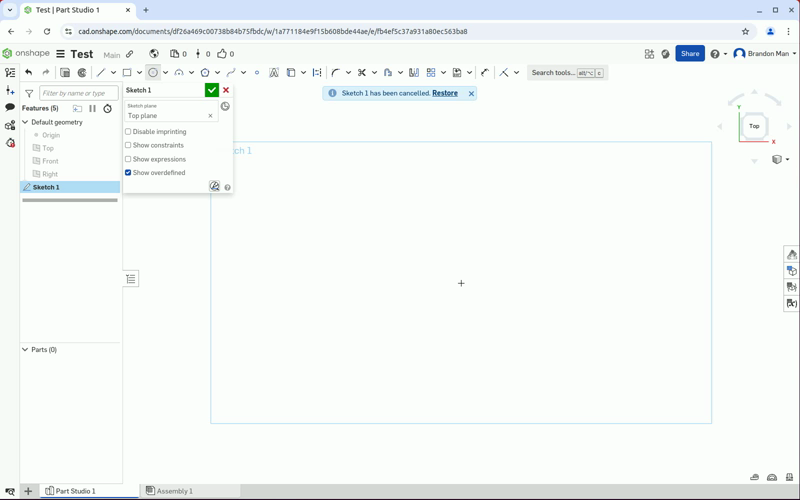
click(461, 282)
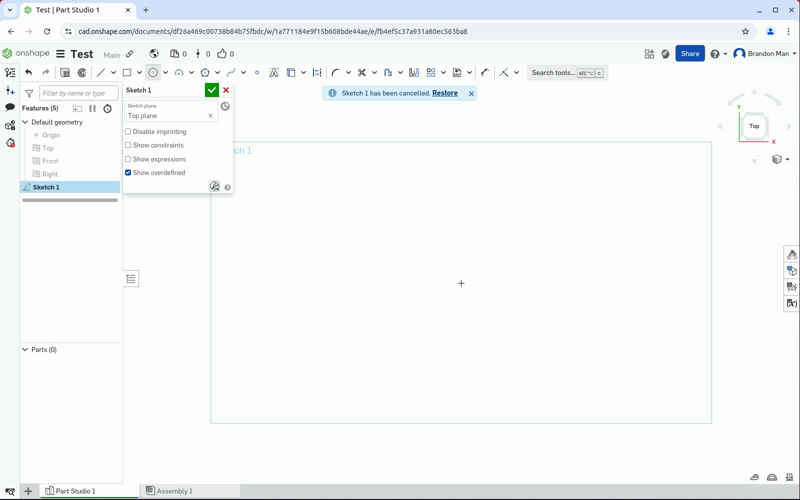
key_up(shift)
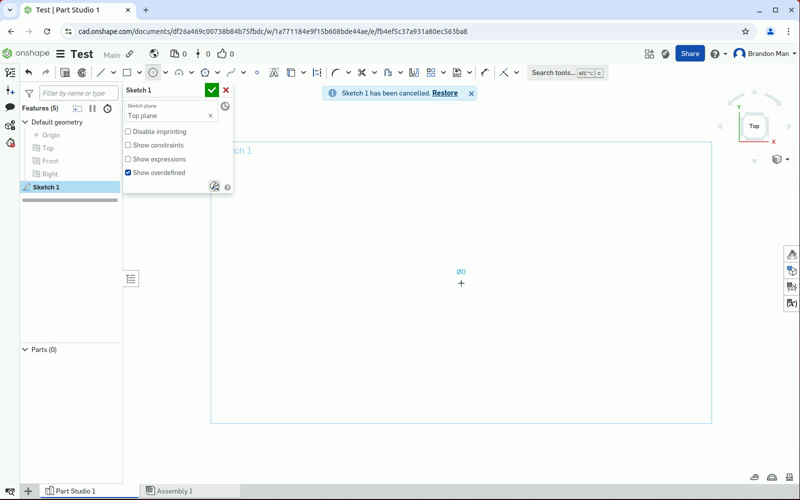
mouse_move(574, 282)
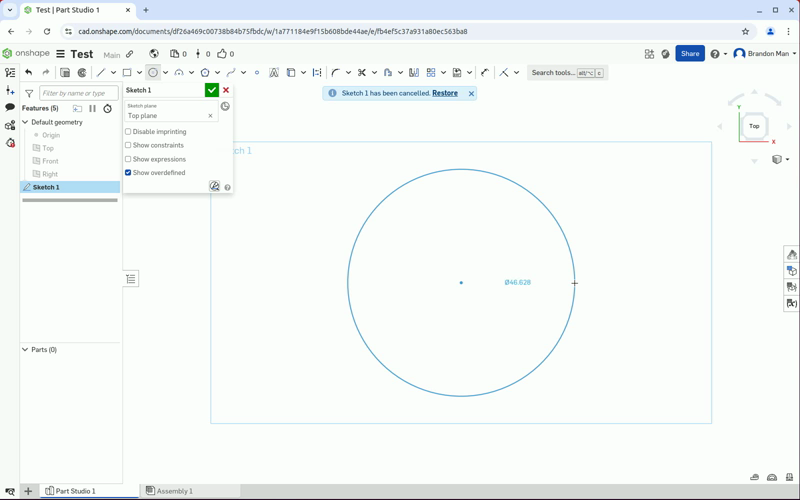
click(574, 282)
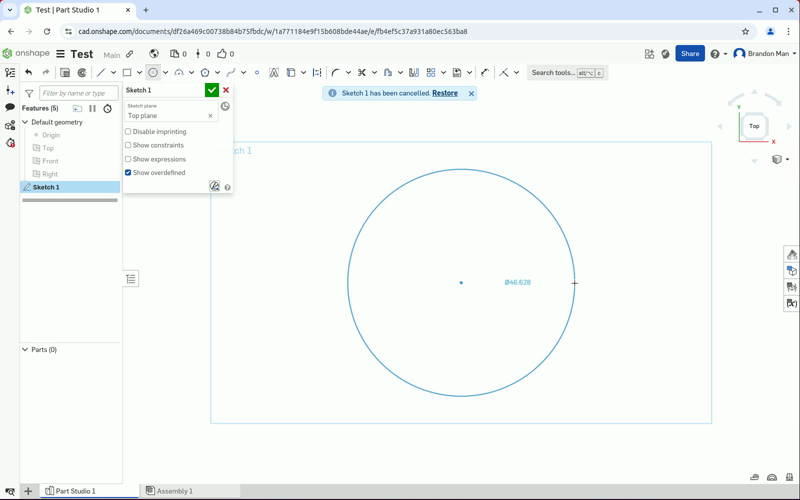
key(esc)
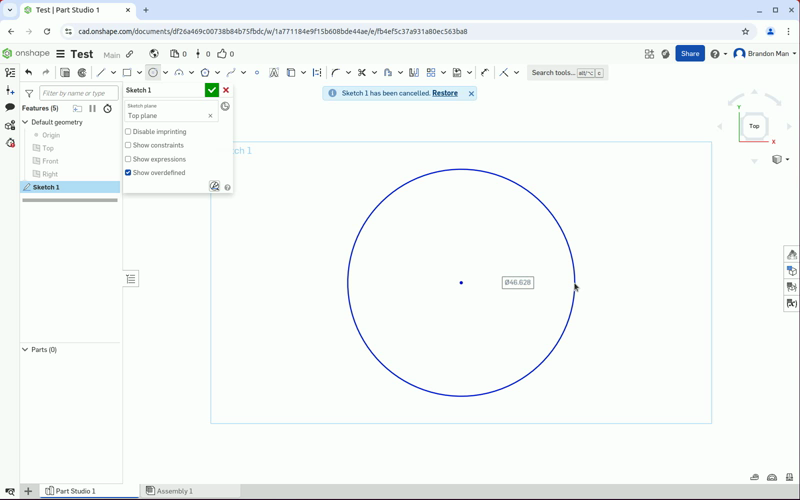
key(c)
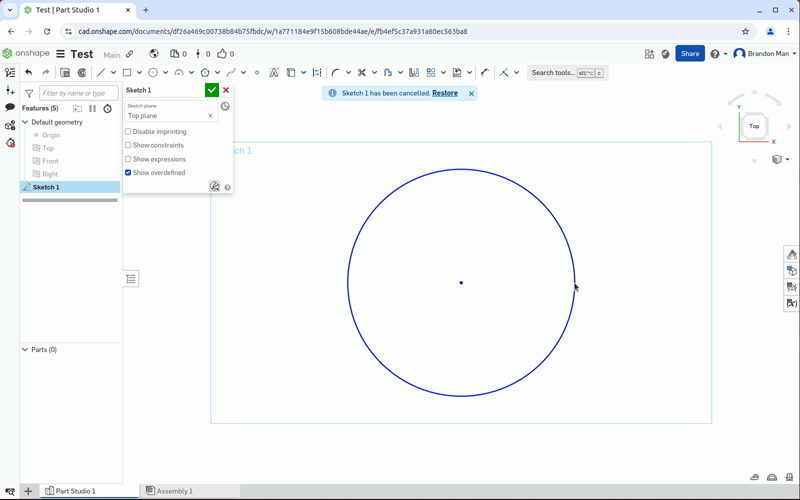
key_down(shift)
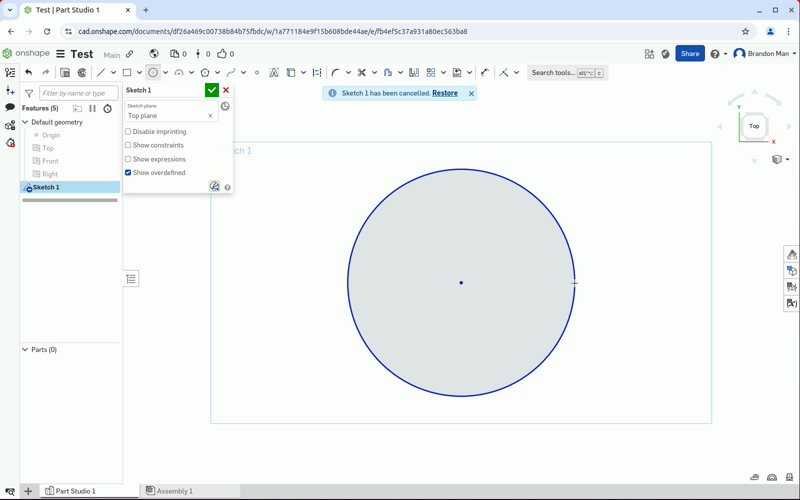
mouse_move(461, 282)
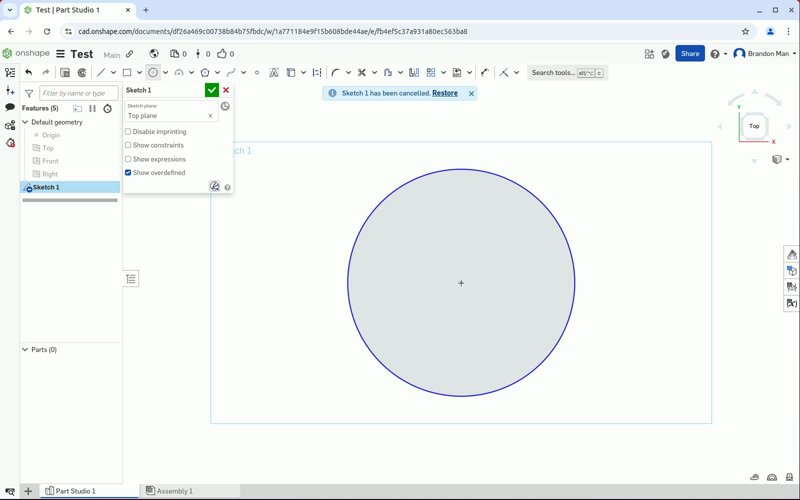
click(461, 282)
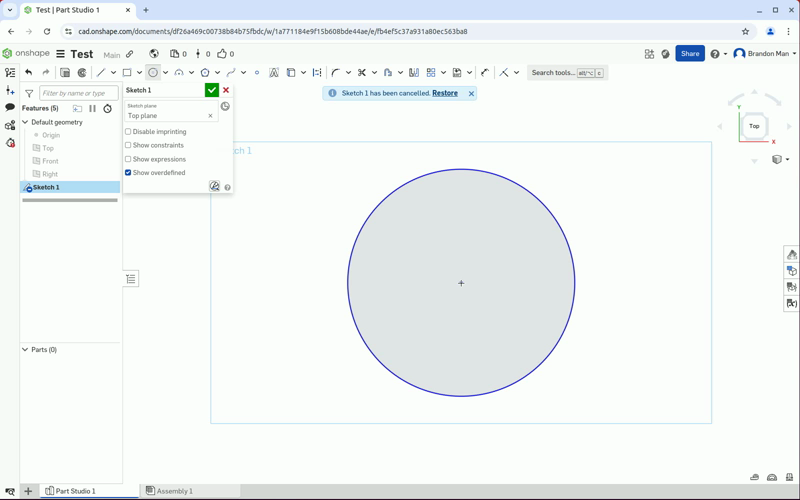
key_up(shift)
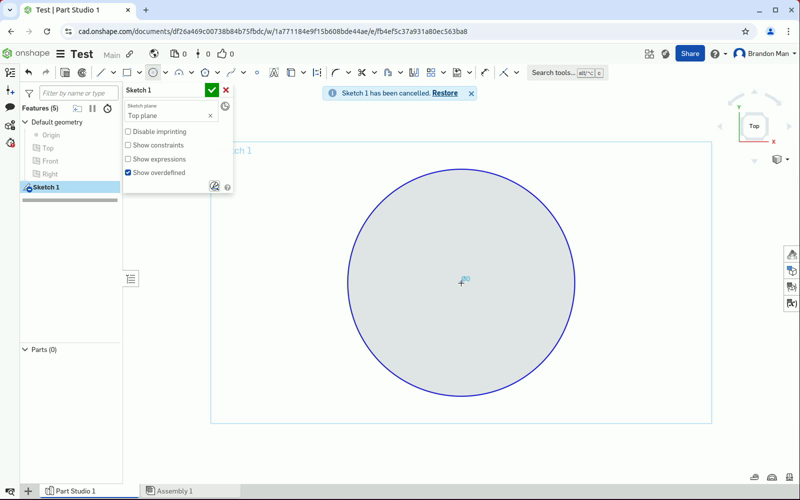
mouse_move(480, 282)
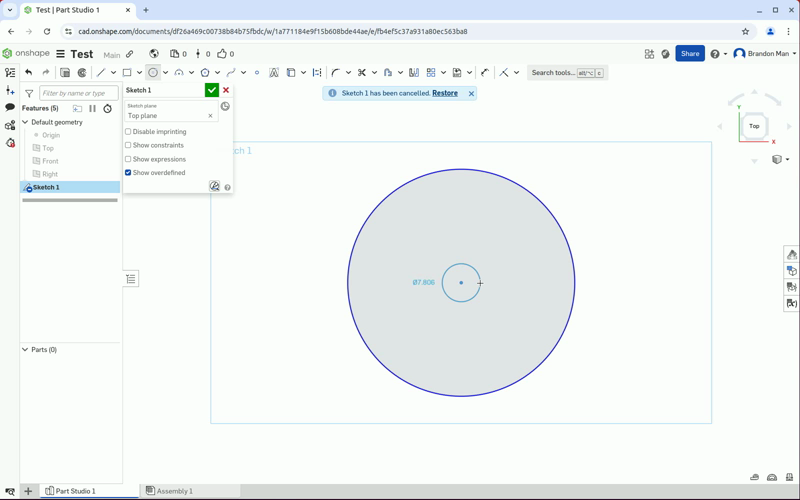
click(480, 282)
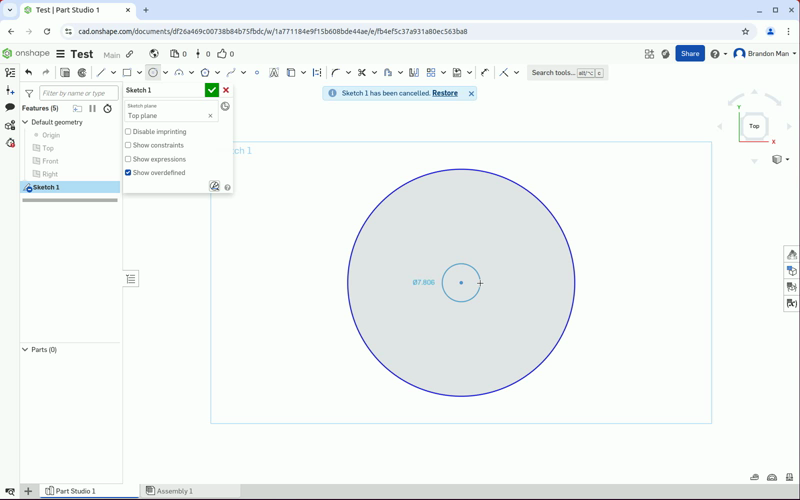
key(esc)
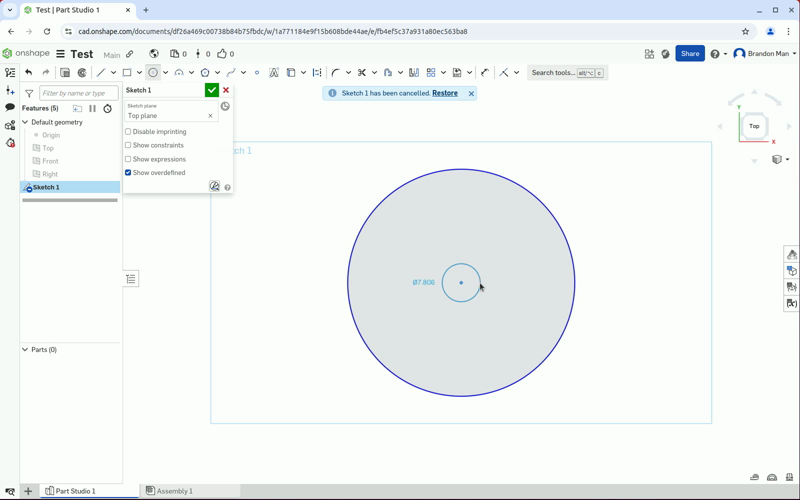
mouse_move(453, 355)
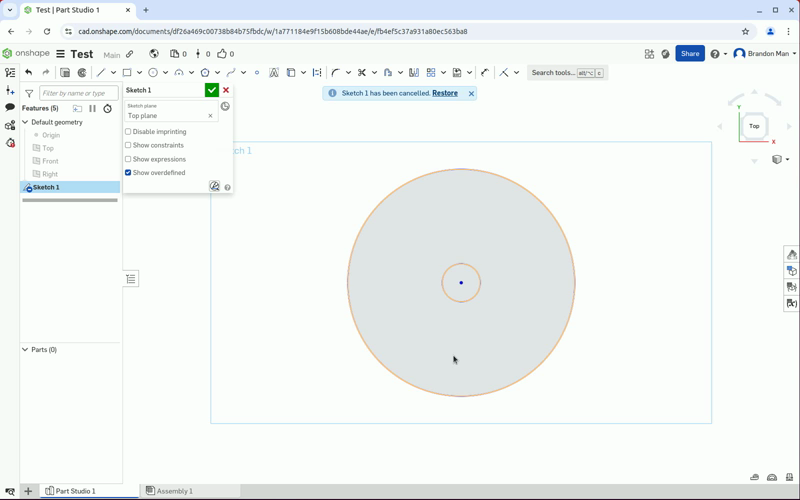
click(453, 355)
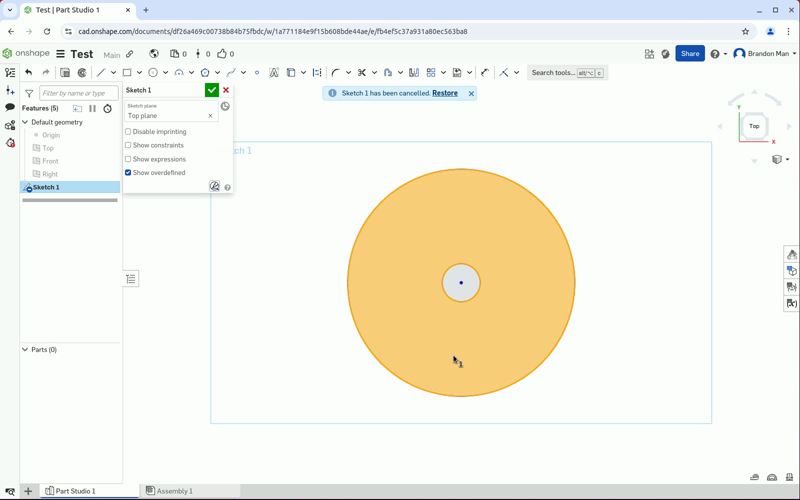
mouse_move(73, 352)
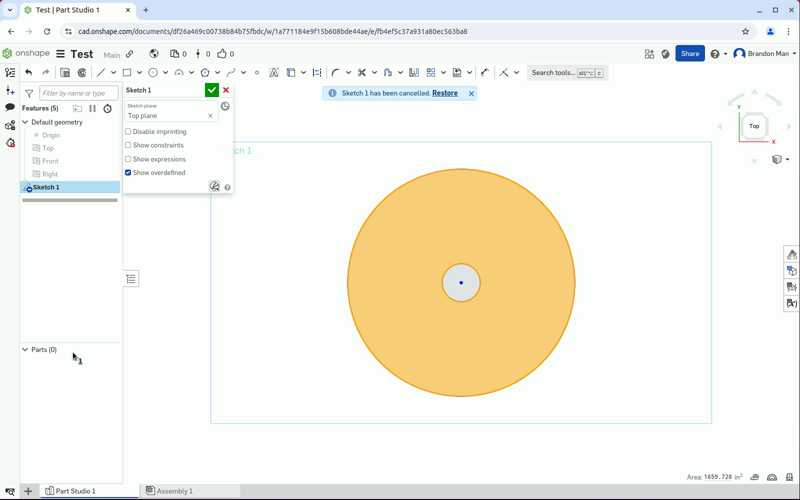
key(shift+y)
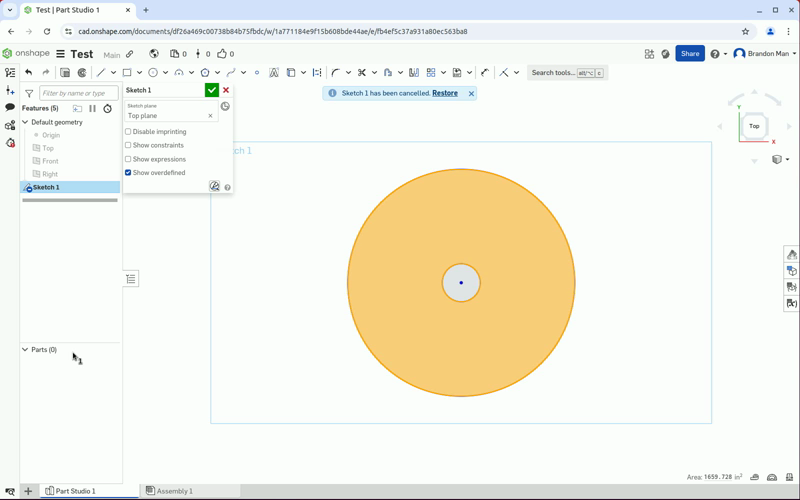
key(shift+e)
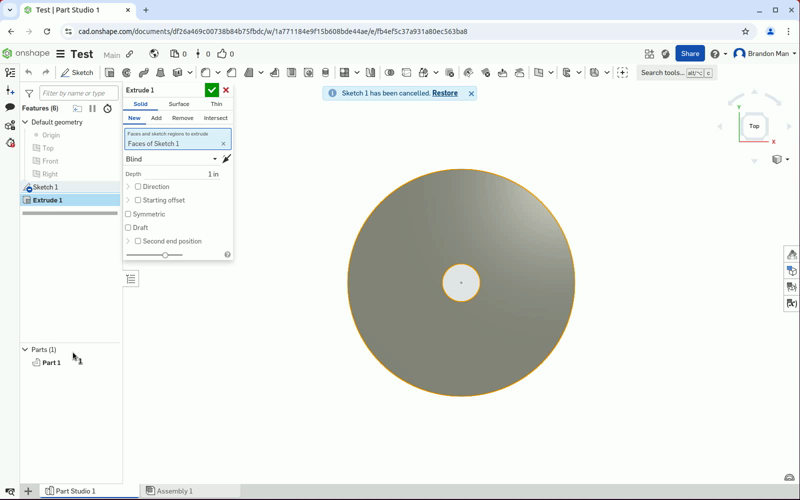
mouse_move(143, 106)
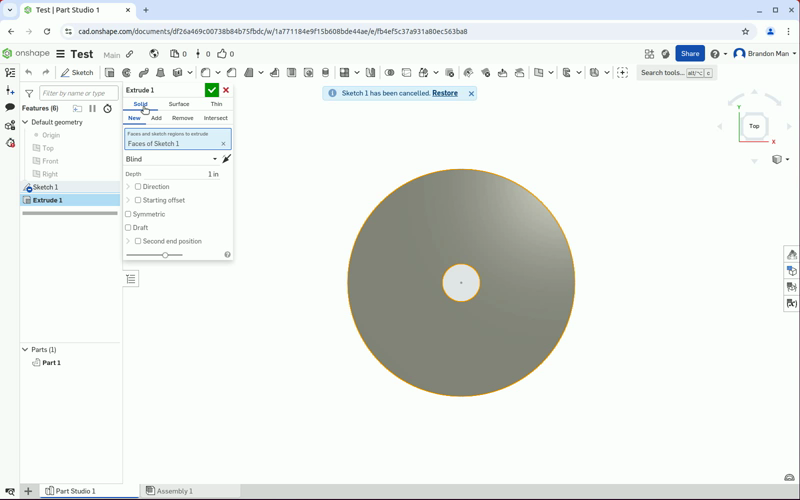
click(143, 106)
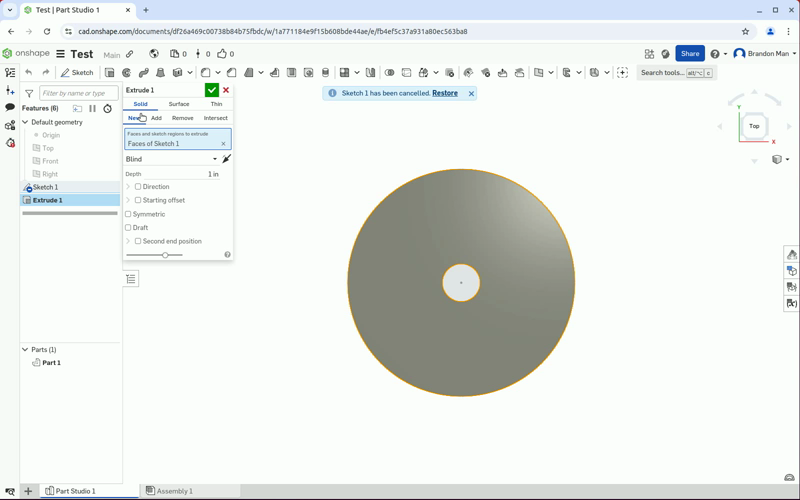
mouse_move(137, 120)
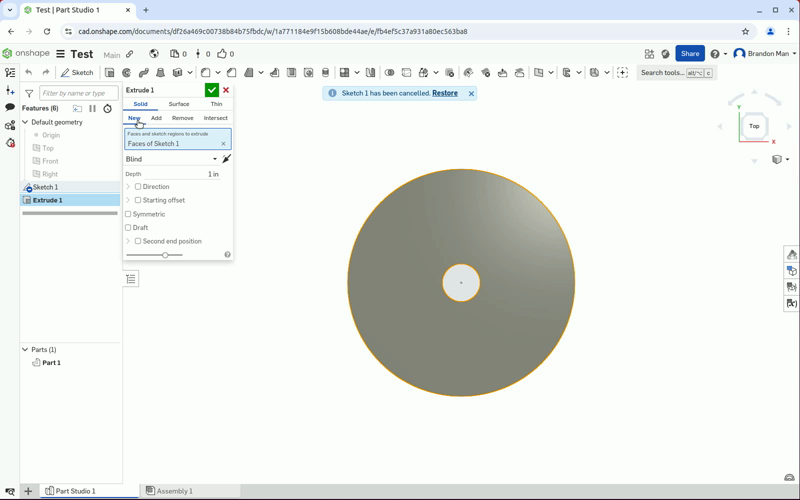
click(137, 120)
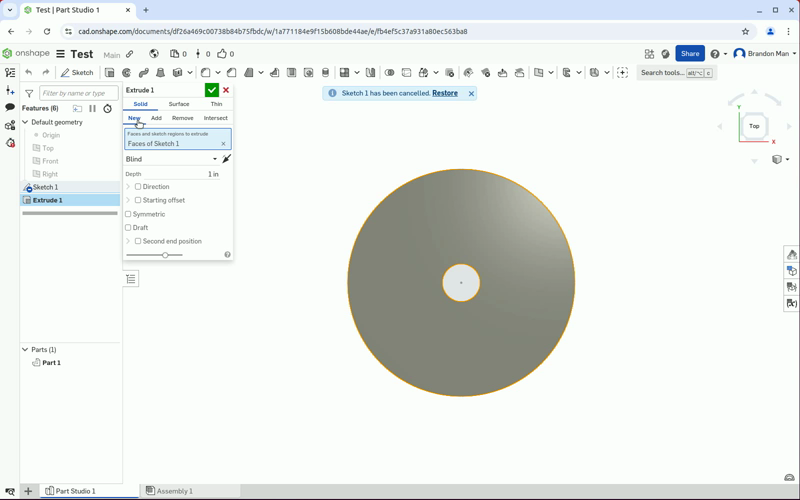
key(tab, 4)
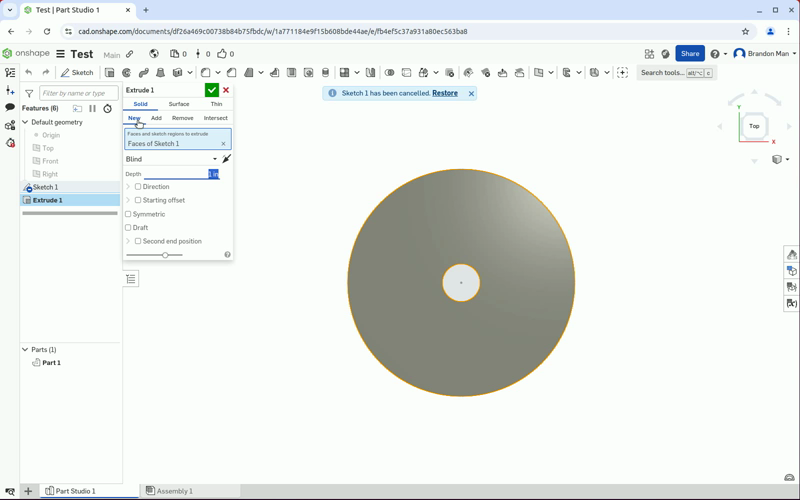
text(1.444)
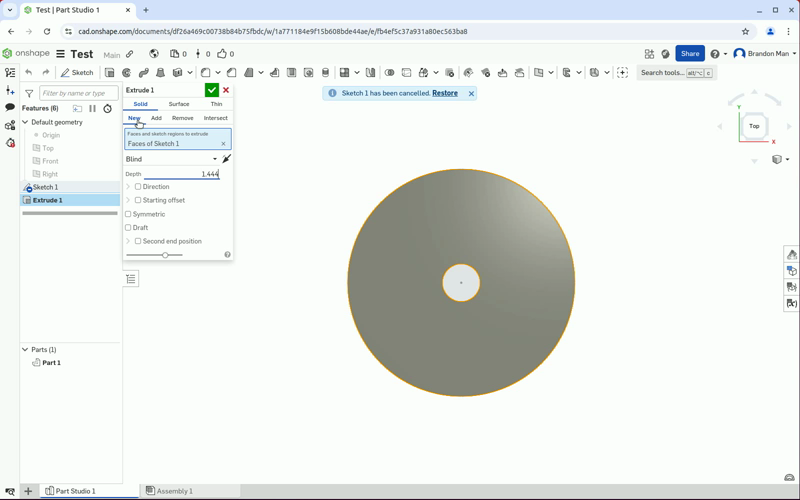
key(enter)
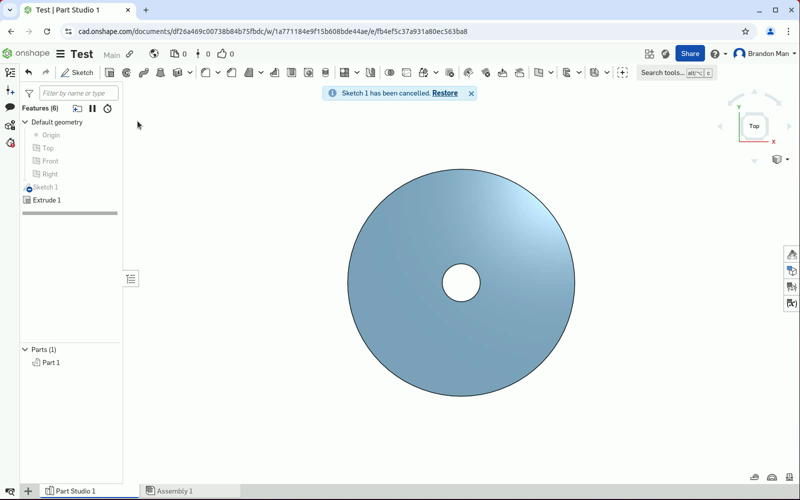
key(shift+h)
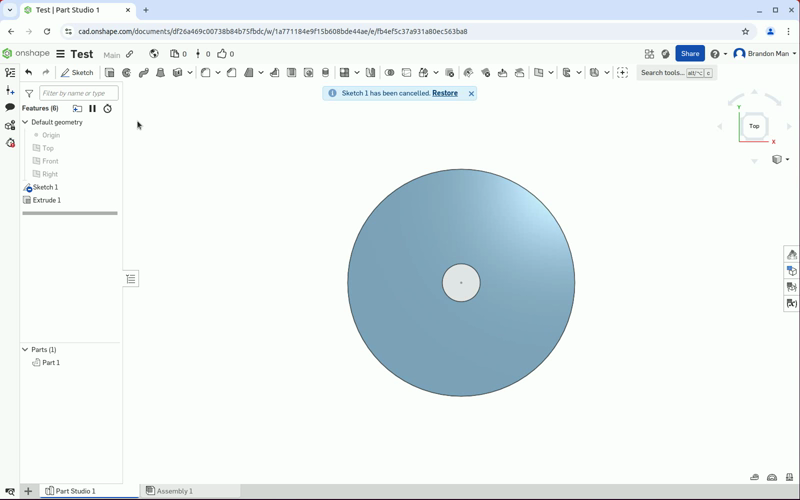
key(shift+h)
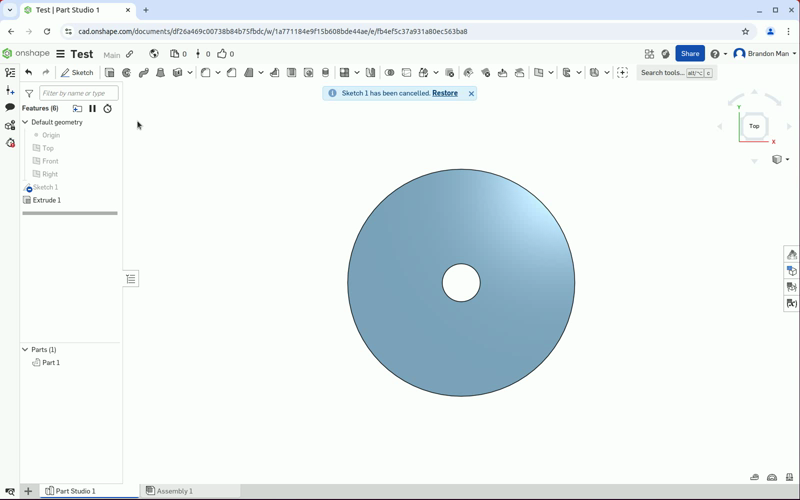
mouse_move(73, 189)
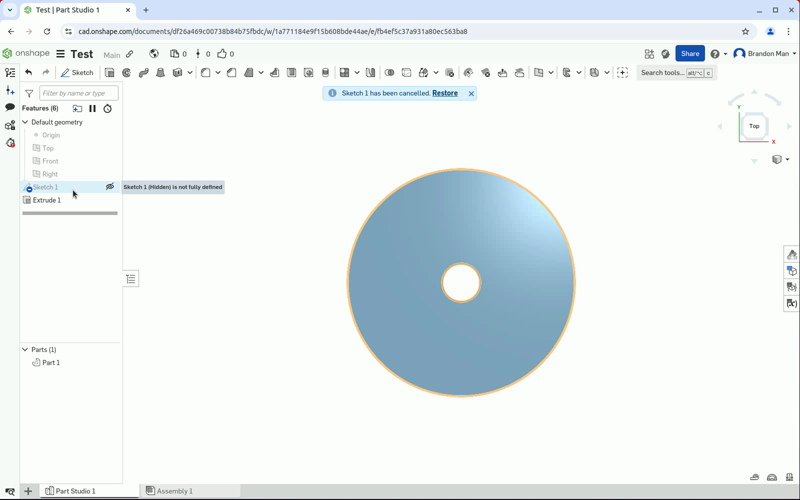
click(73, 189)
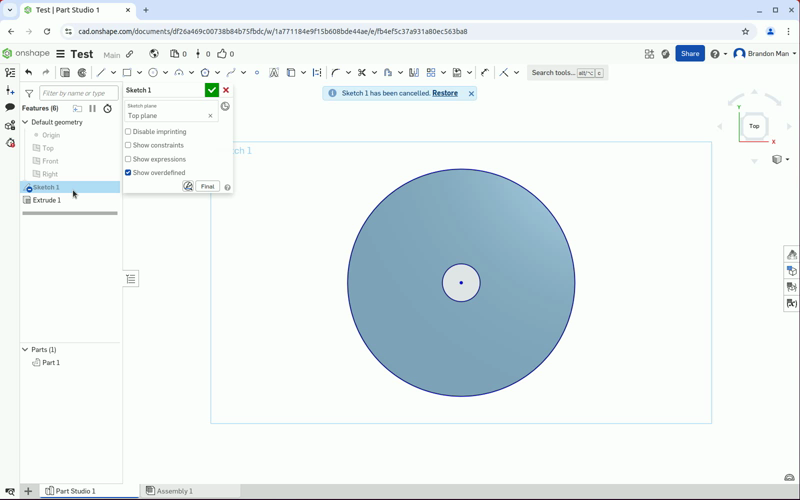
mouse_move(229, 92)
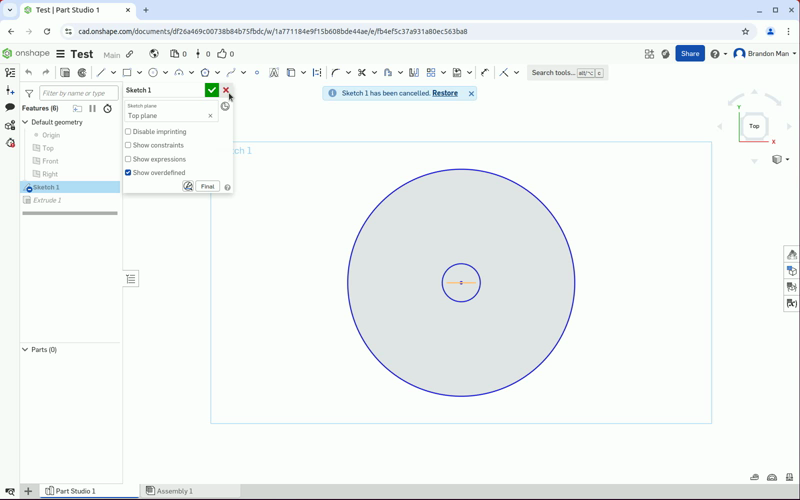
click(229, 92)
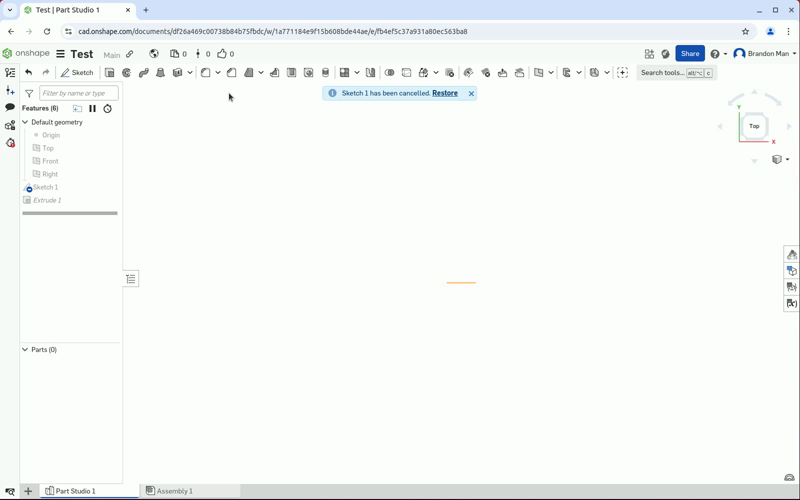
mouse_move(541, 75)
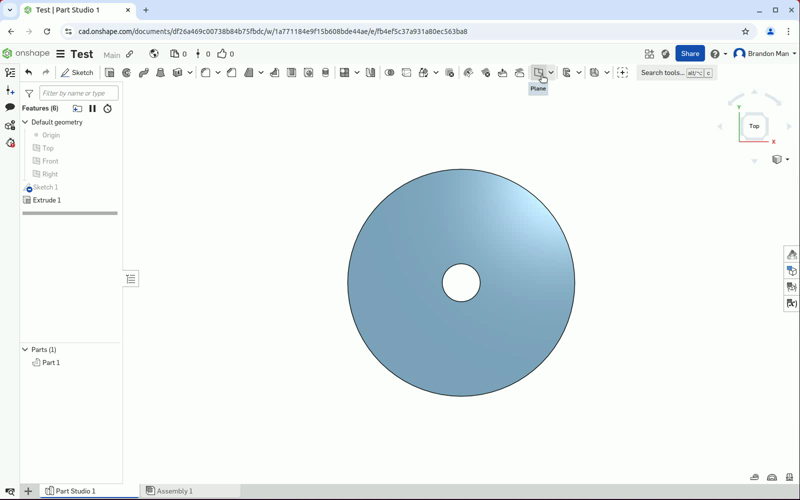
click(541, 75)
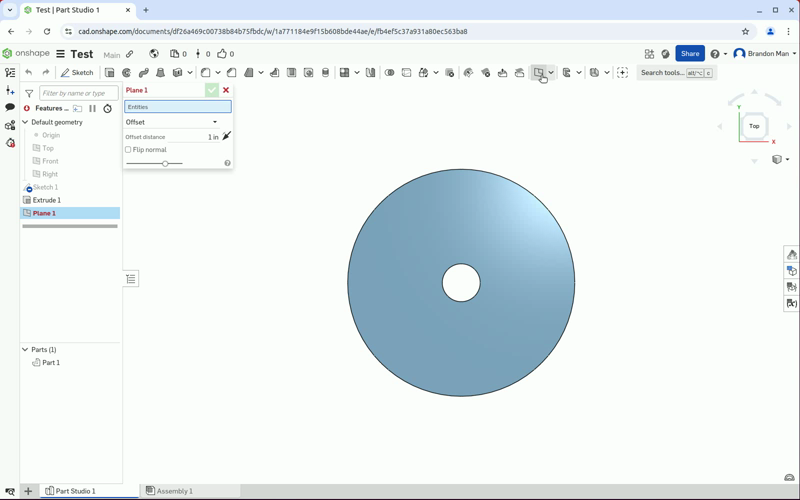
mouse_move(73, 150)
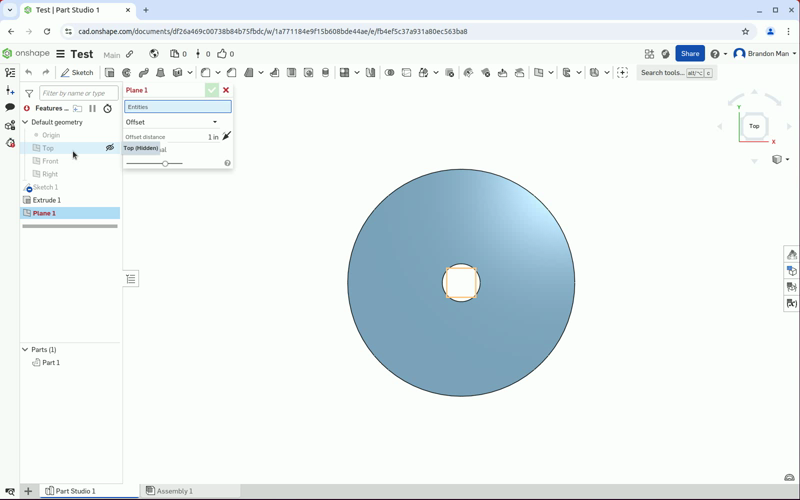
click(73, 150)
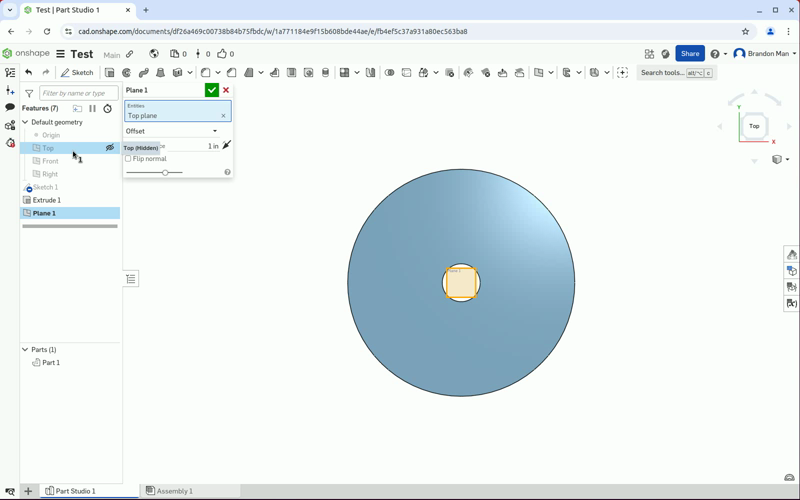
key(tab, 2)
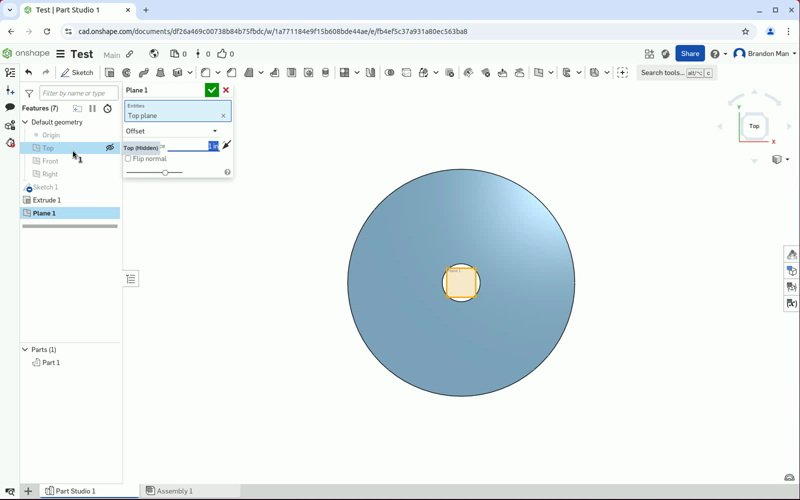
text(1.448)
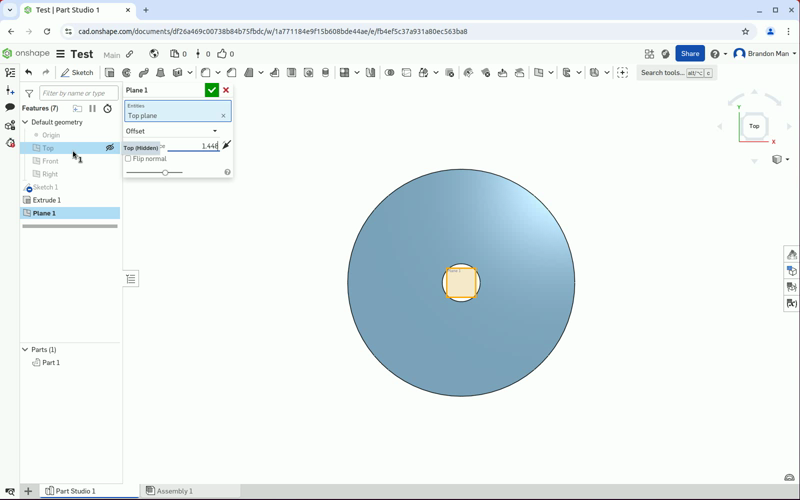
key(enter, 2)
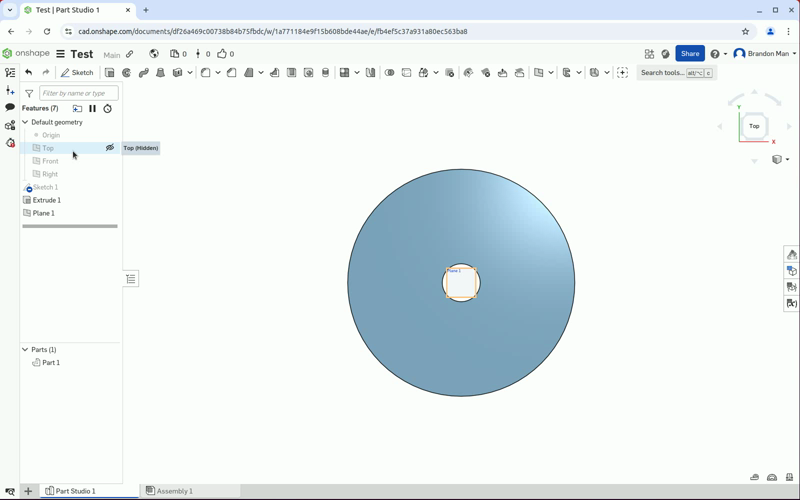
key(shift+s)
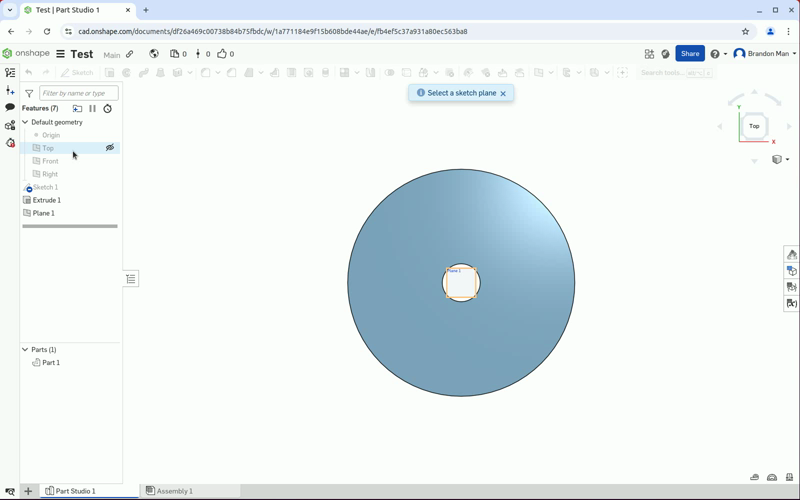
mouse_move(73, 215)
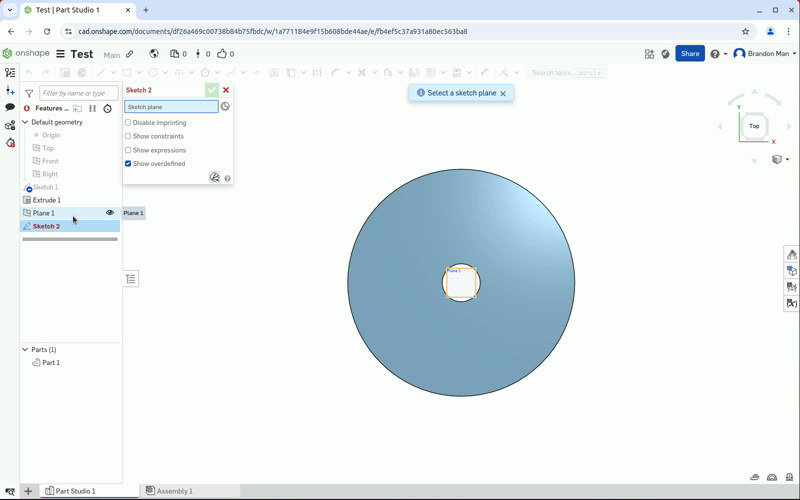
click(73, 215)
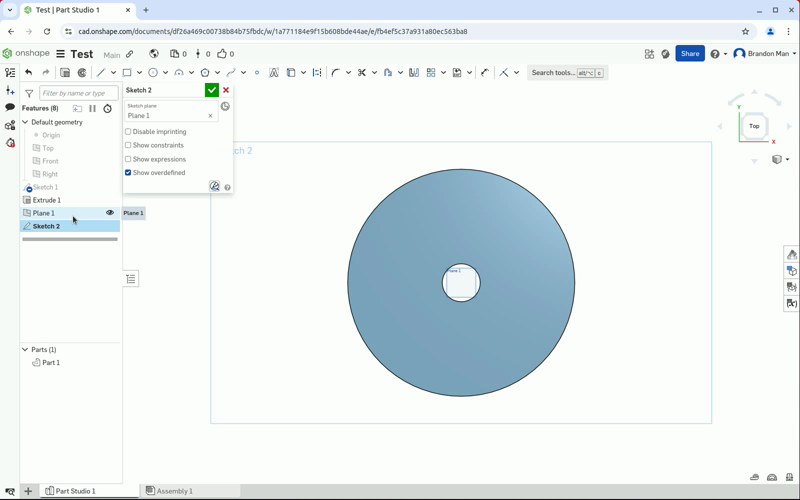
mouse_move(73, 352)
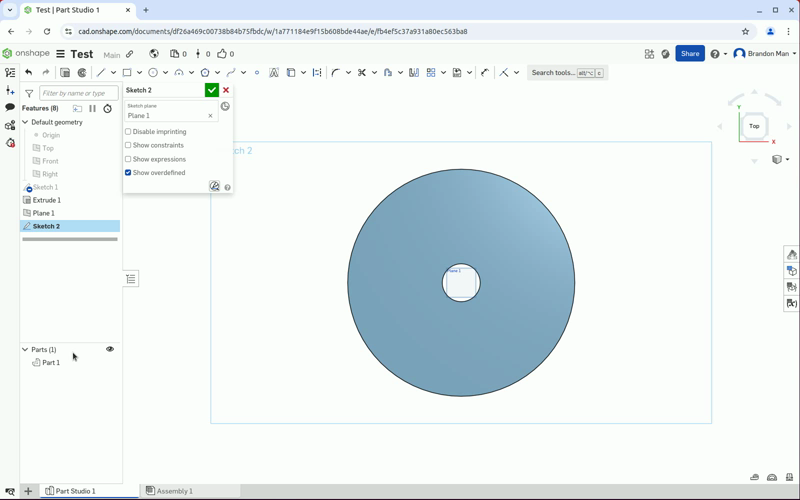
key(y)
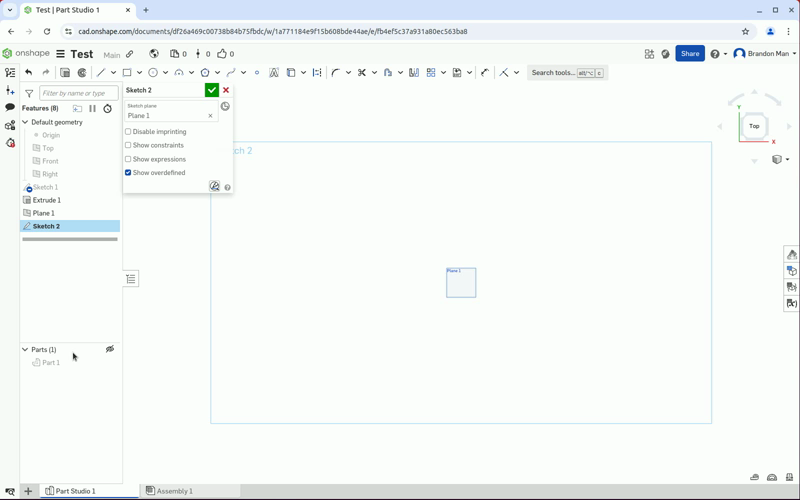
key(c)
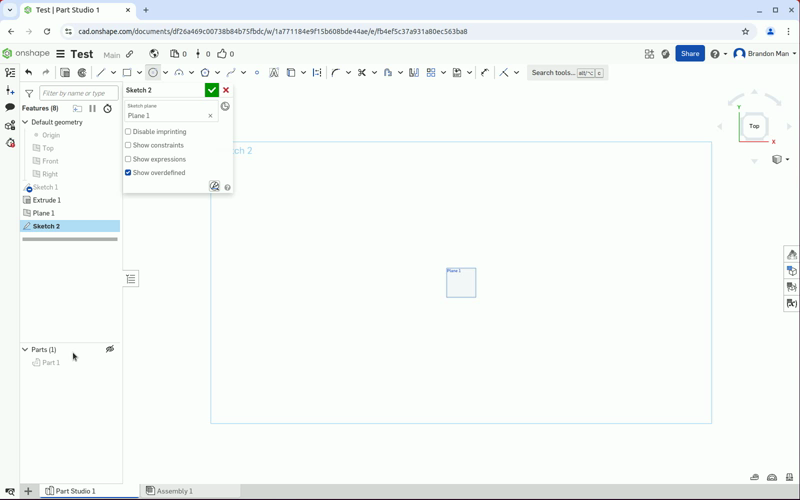
key_down(shift)
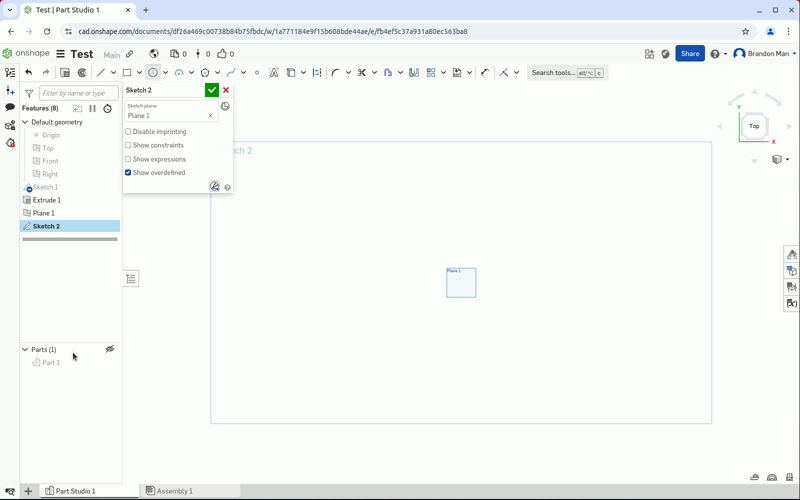
mouse_move(461, 282)
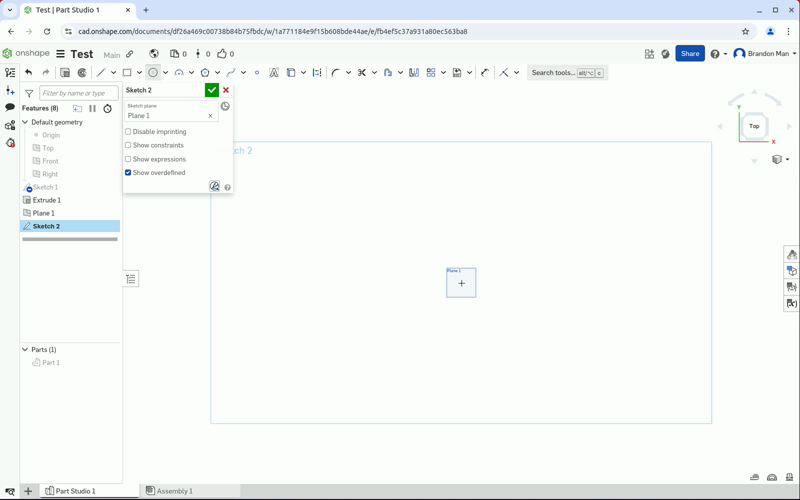
click(461, 282)
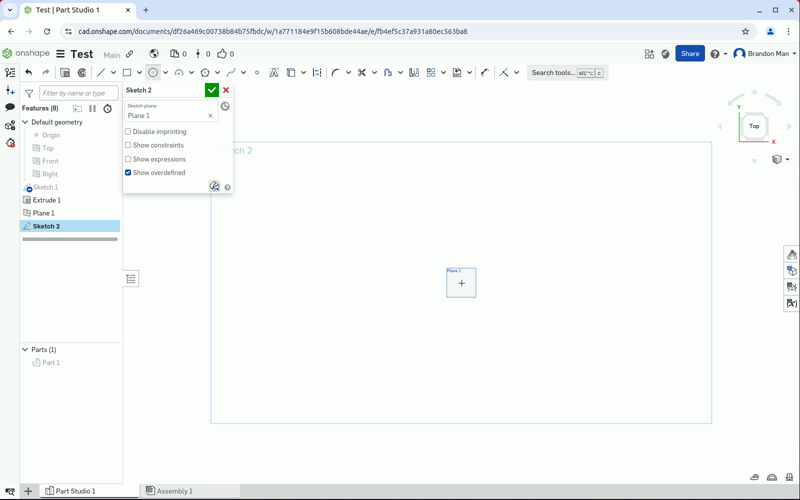
key_up(shift)
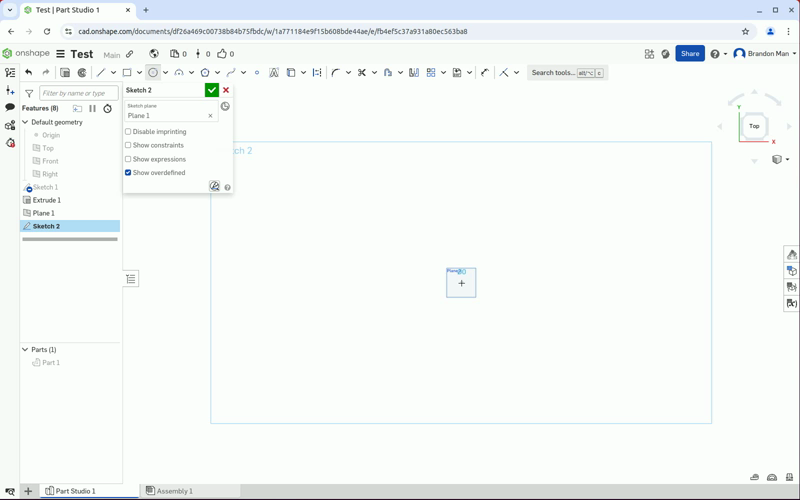
mouse_move(489, 282)
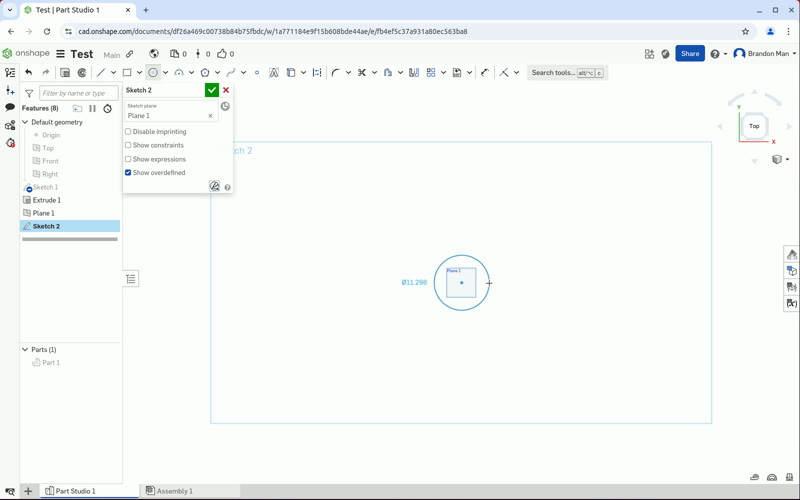
click(489, 282)
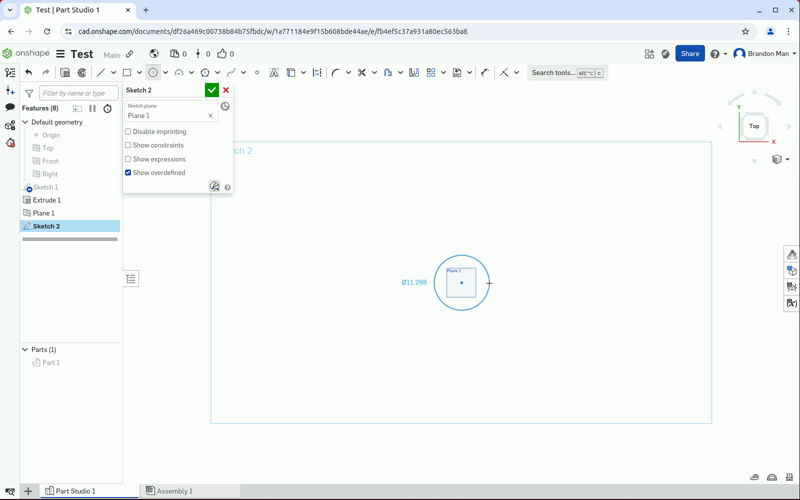
key(esc)
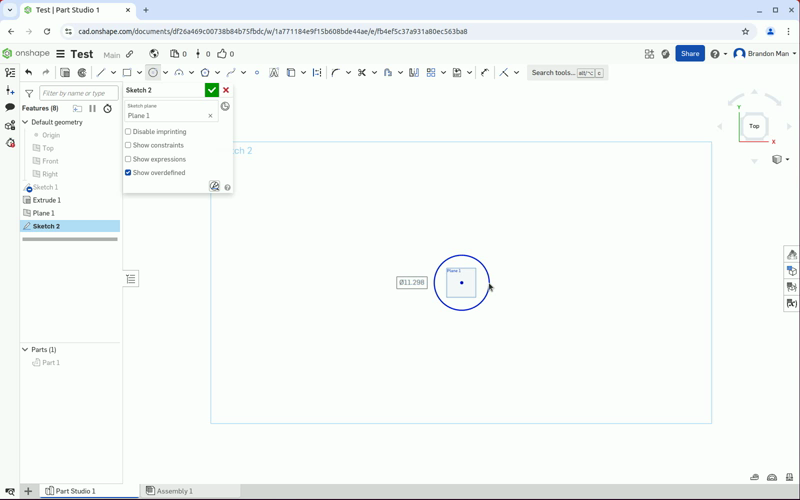
key(c)
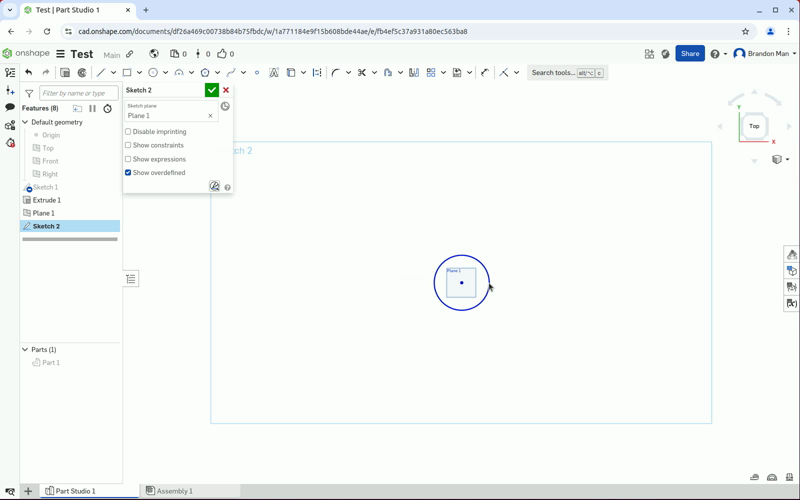
key_down(shift)
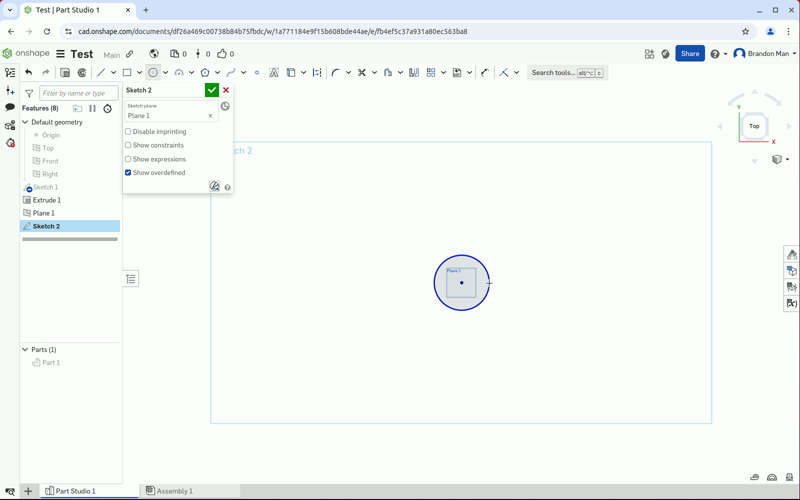
mouse_move(461, 282)
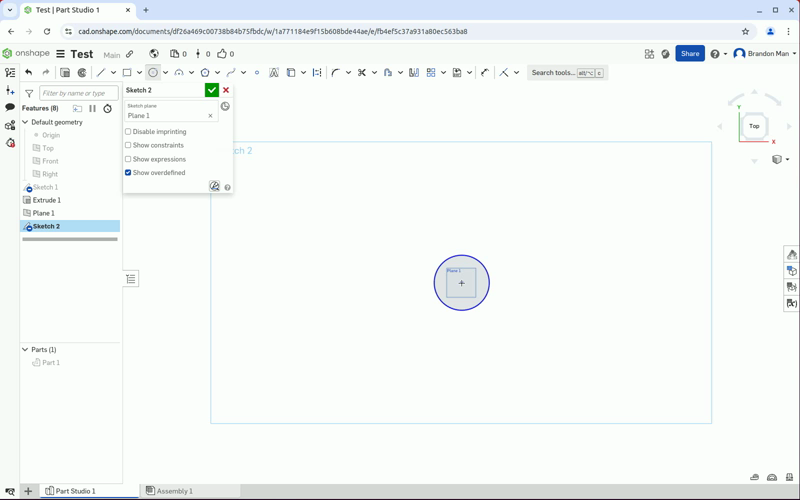
click(461, 282)
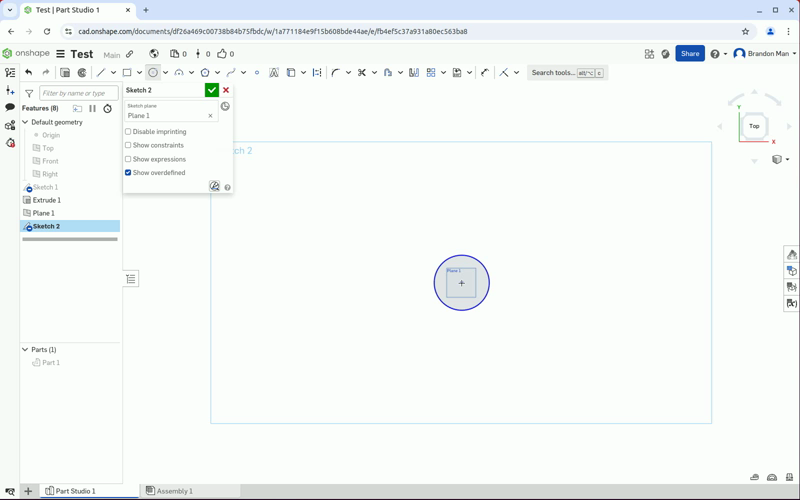
key_up(shift)
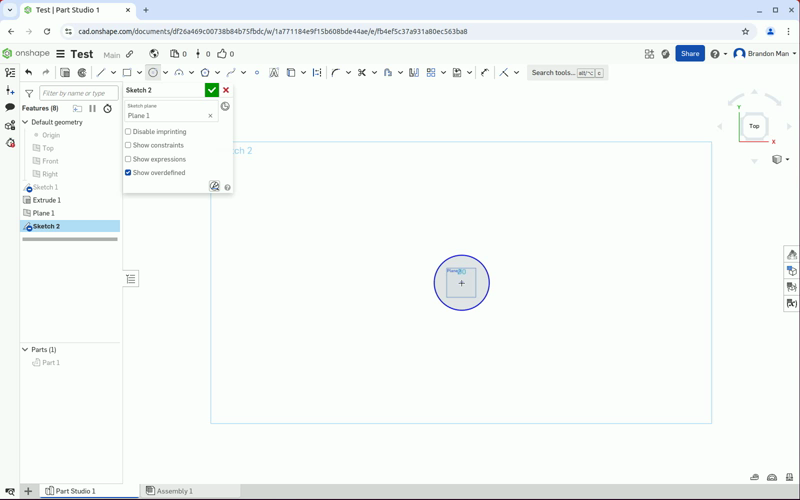
mouse_move(481, 282)
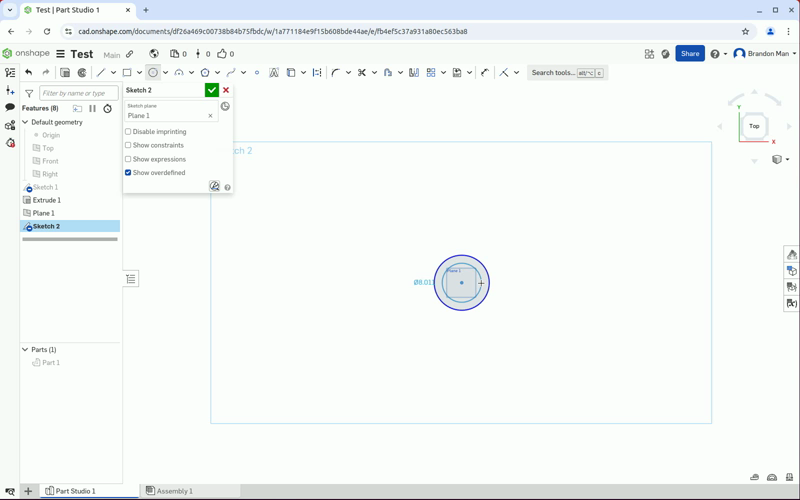
click(481, 282)
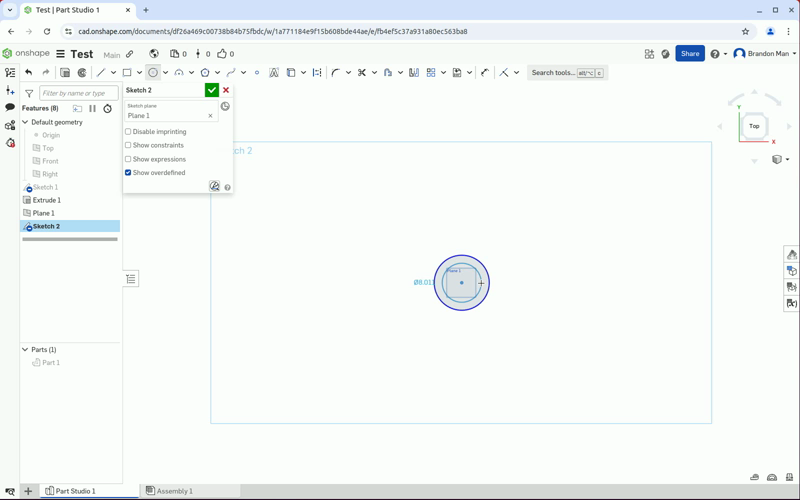
key(esc)
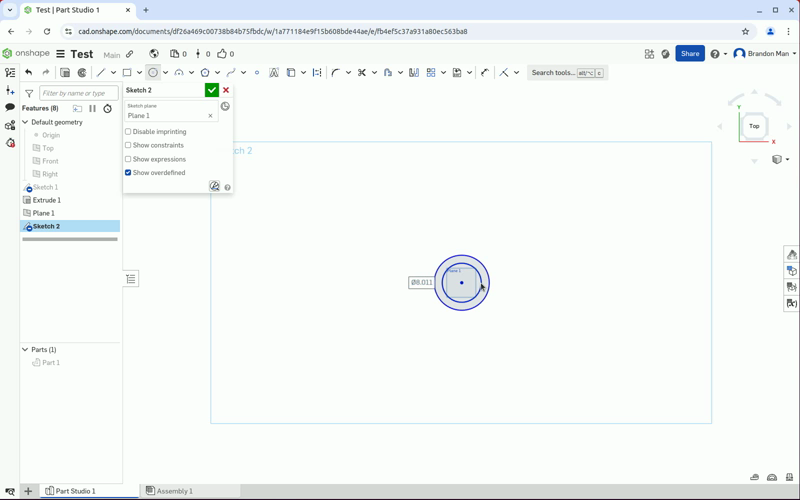
mouse_move(459, 305)
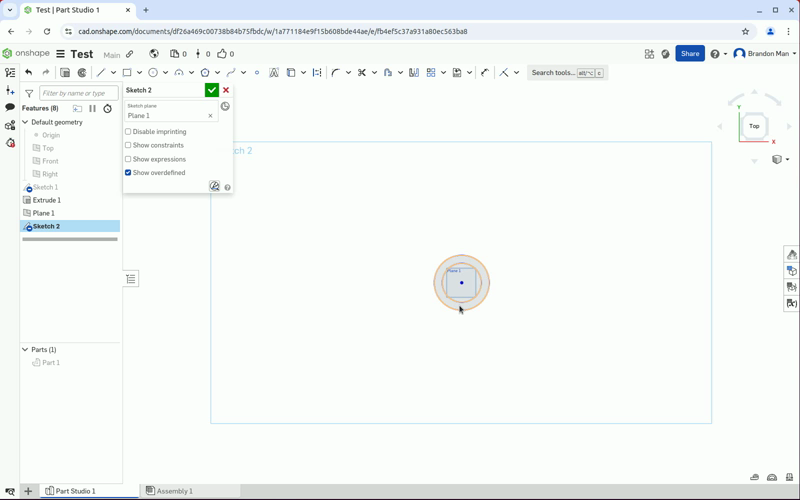
scroll(6)
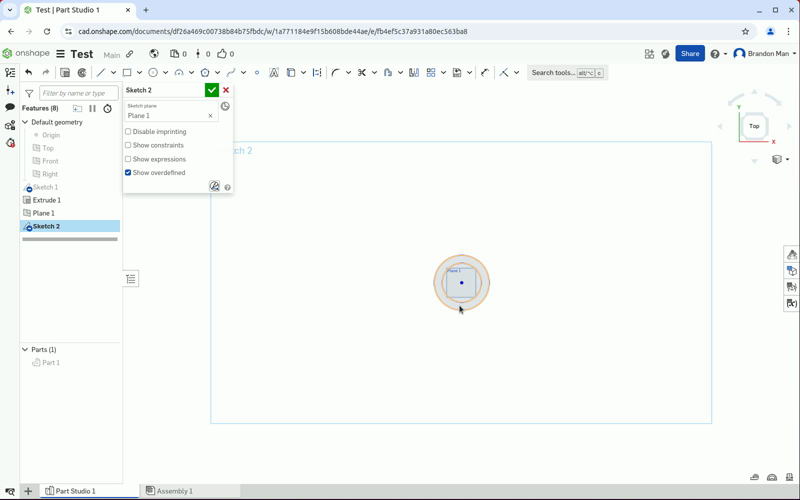
scroll(6)
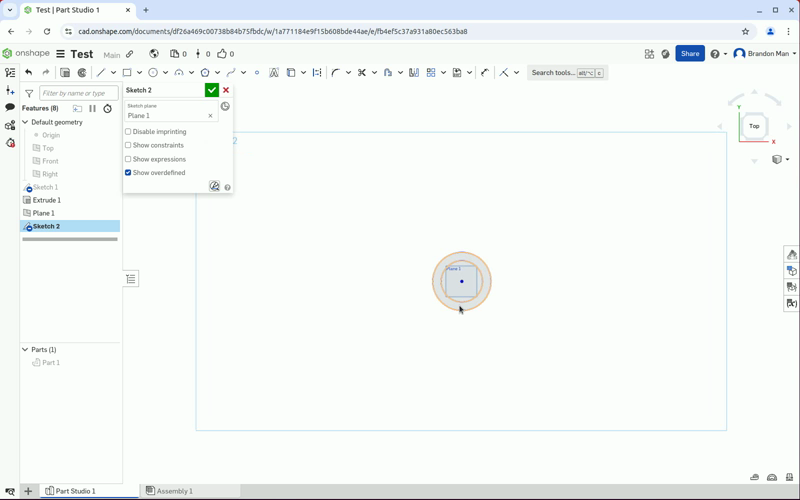
scroll(6)
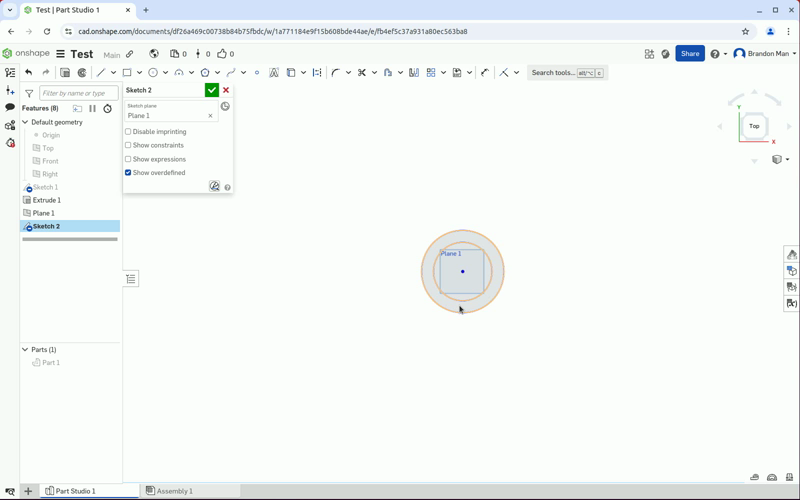
scroll(6)
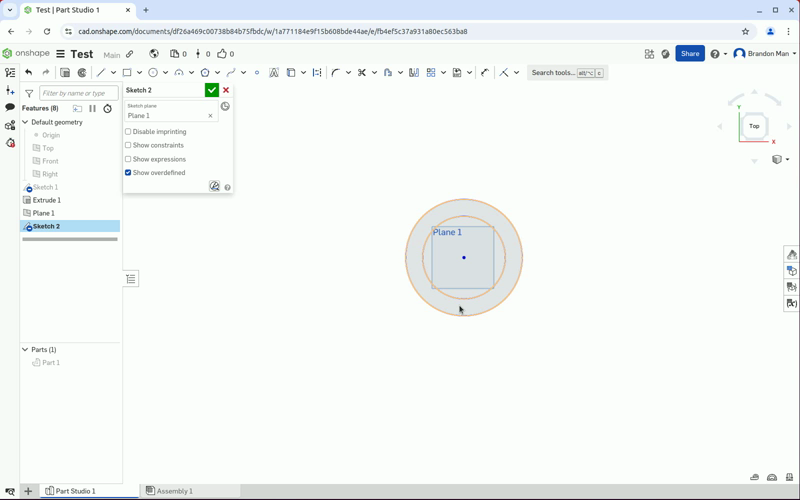
scroll(6)
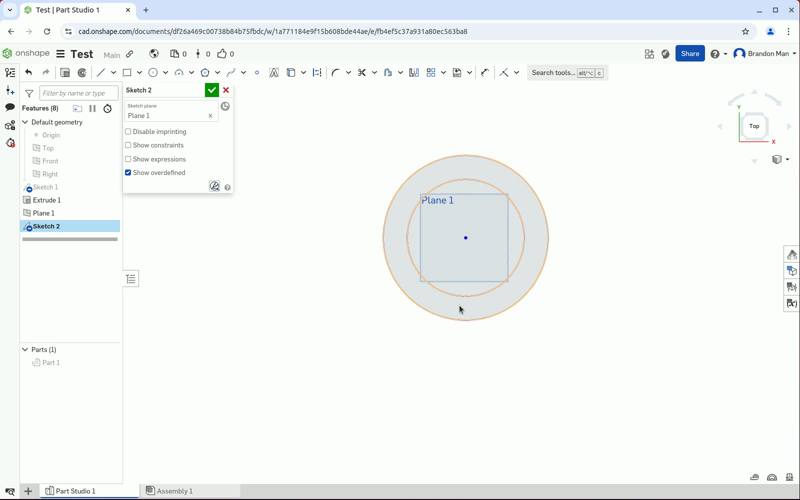
scroll(6)
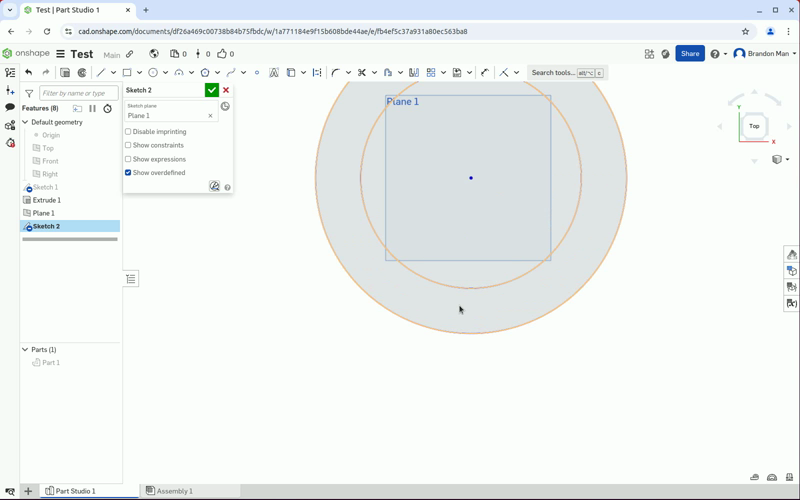
scroll(6)
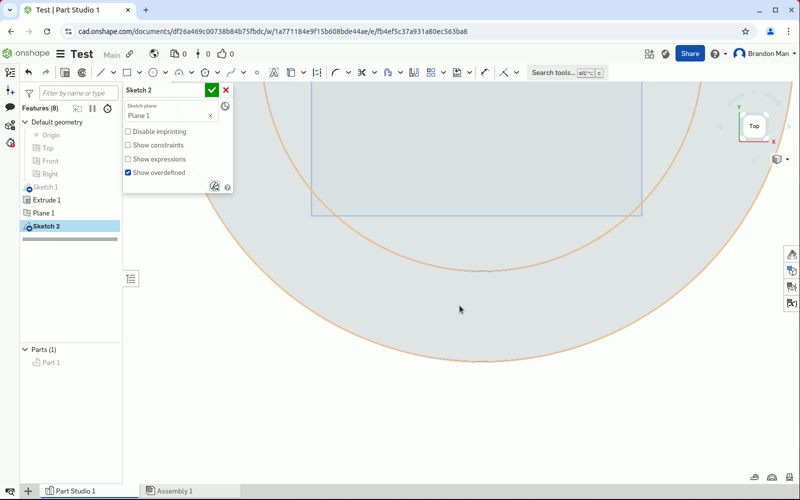
click(459, 305)
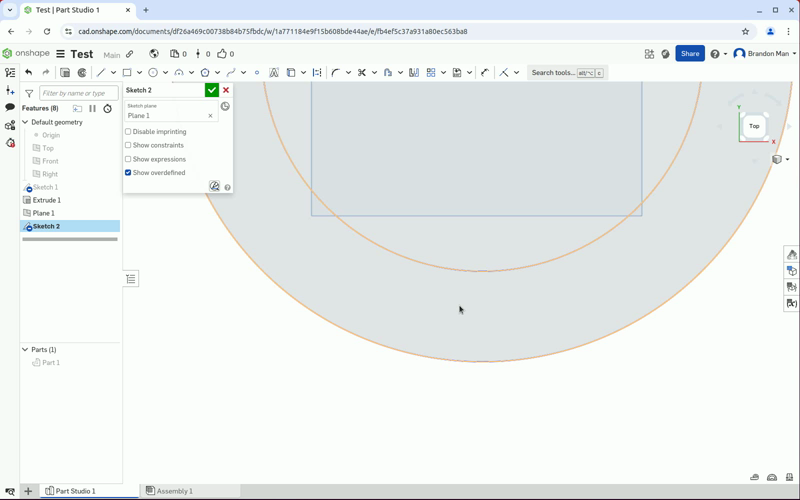
scroll(-6)
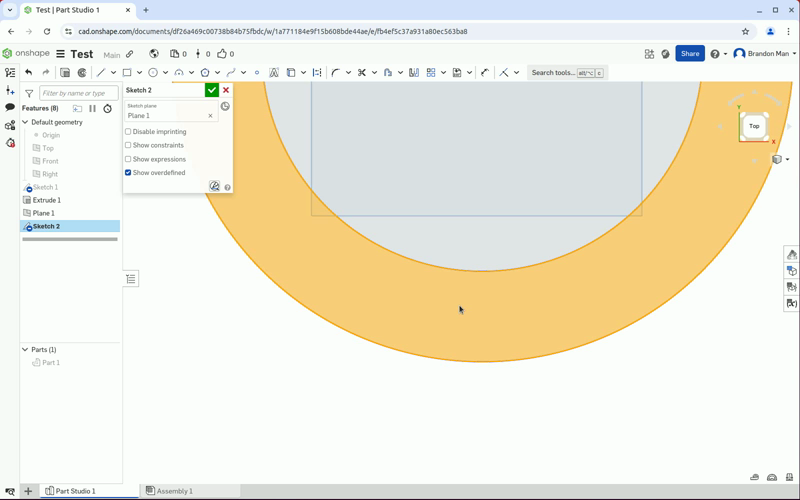
scroll(-6)
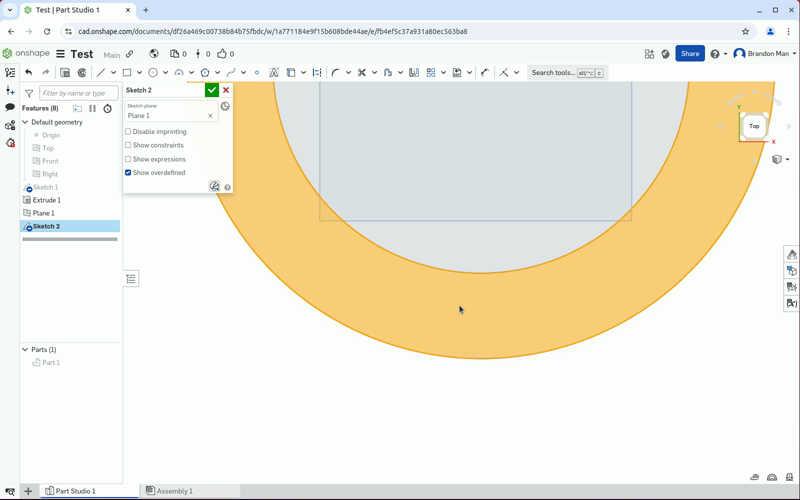
scroll(-6)
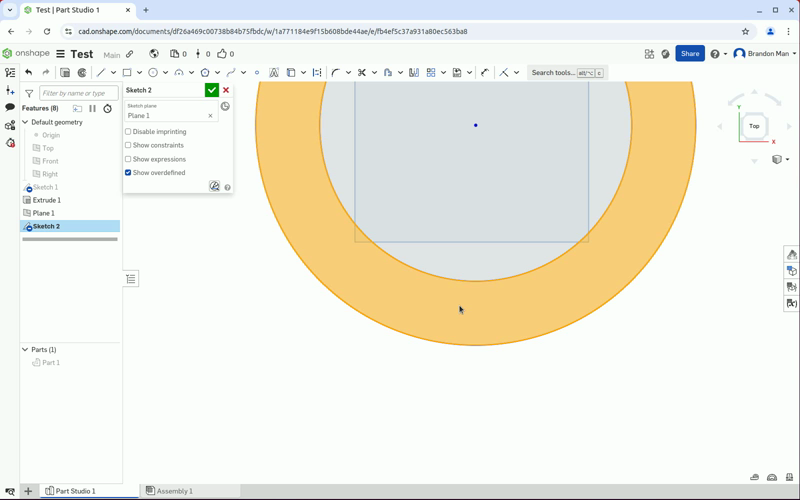
scroll(-6)
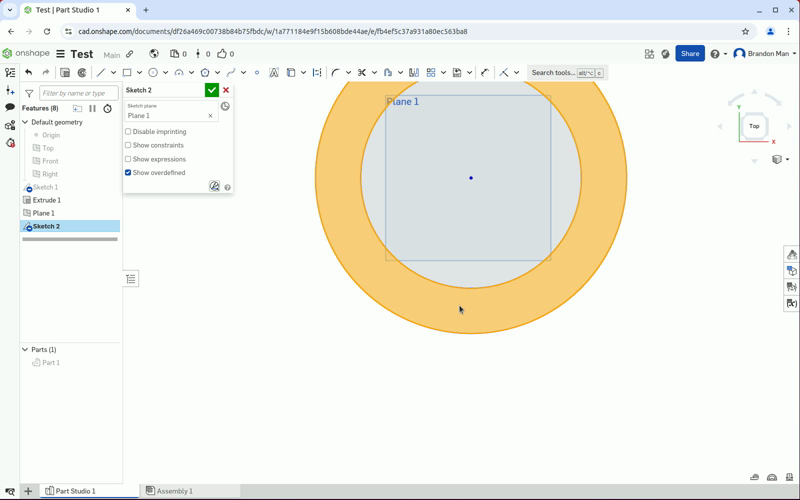
scroll(-6)
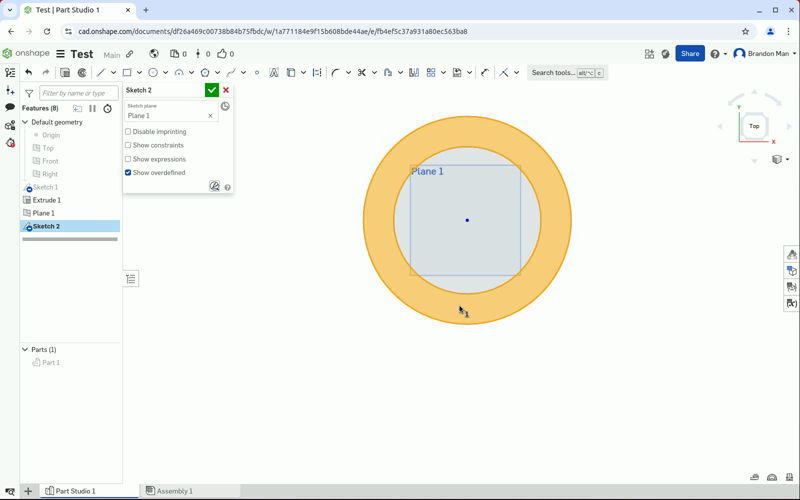
scroll(-6)
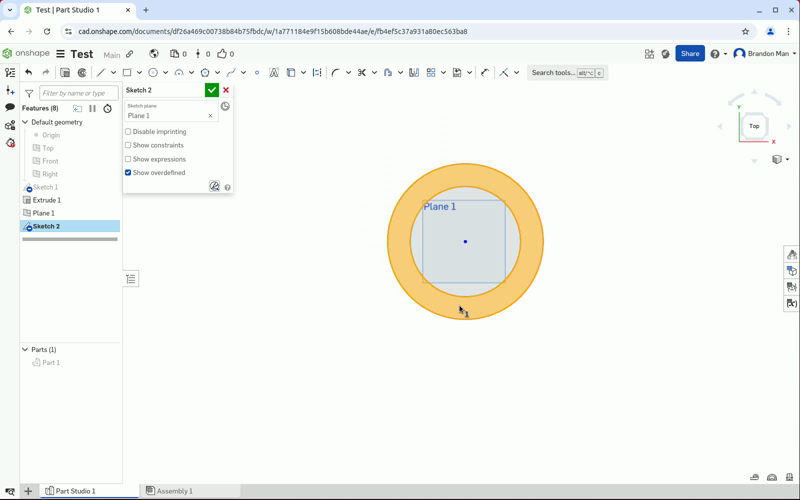
scroll(-6)
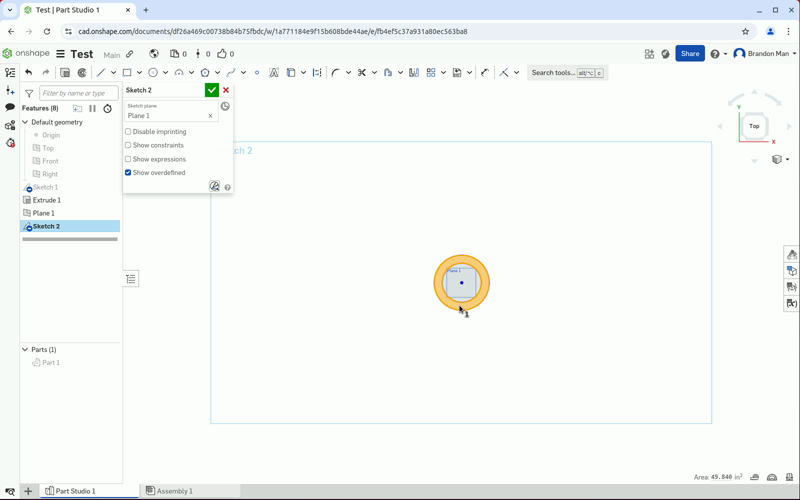
mouse_move(73, 352)
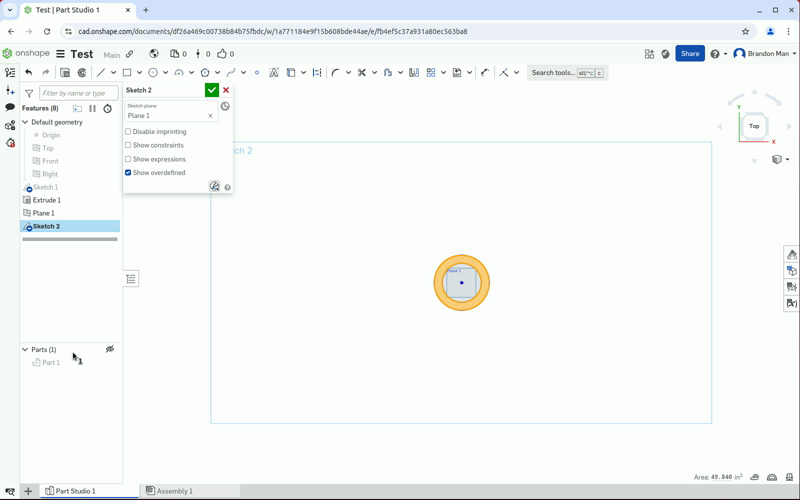
key(shift+y)
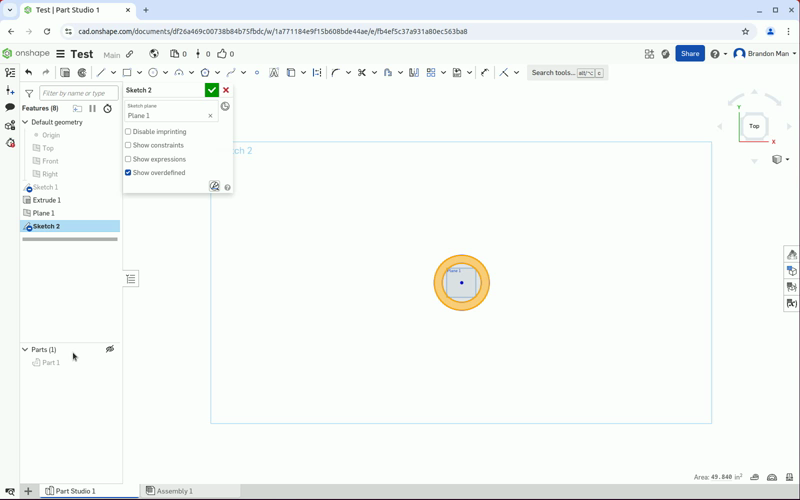
key(shift+e)
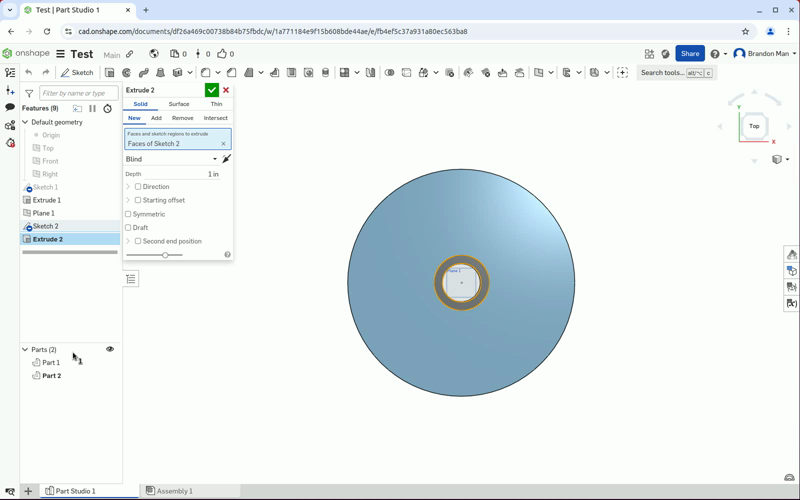
mouse_move(143, 106)
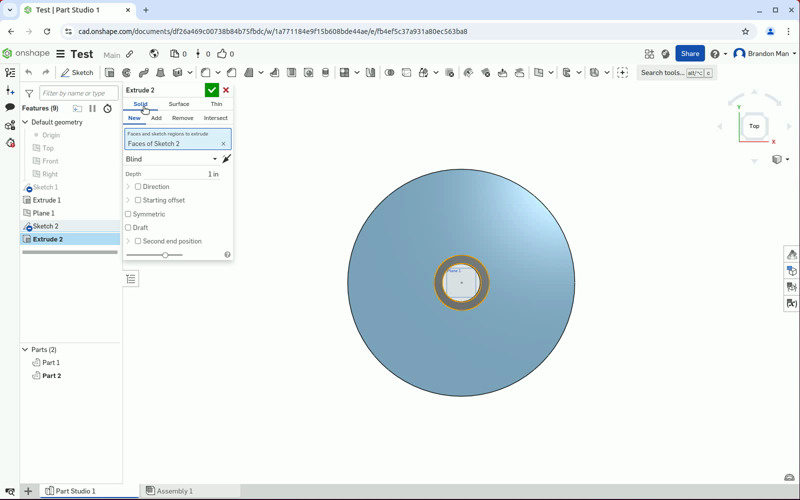
click(143, 106)
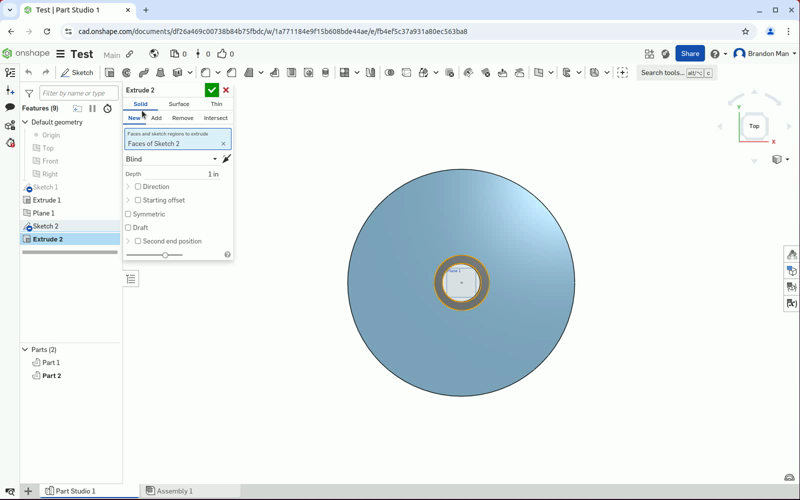
mouse_move(137, 120)
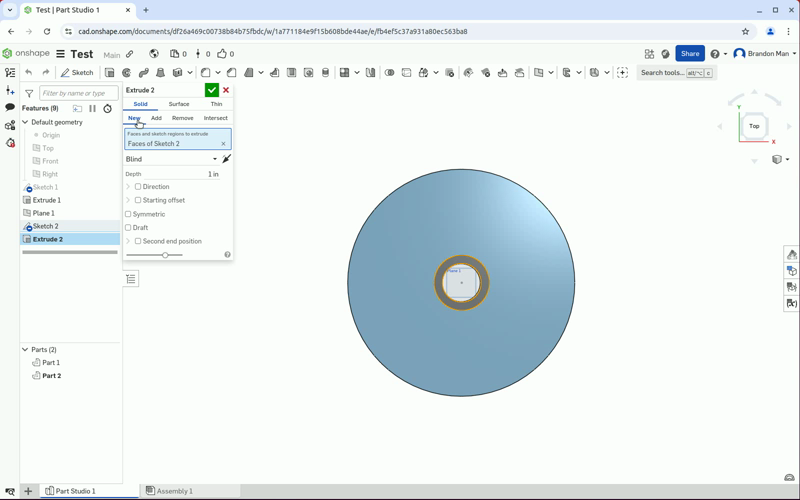
click(137, 120)
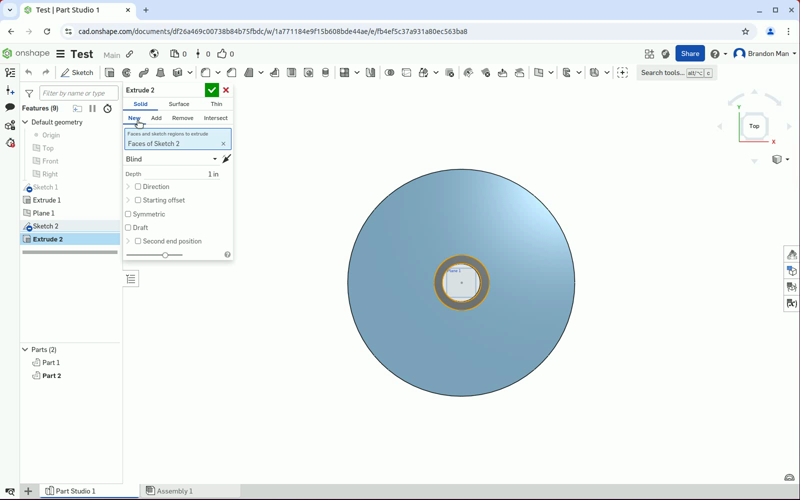
key(tab, 4)
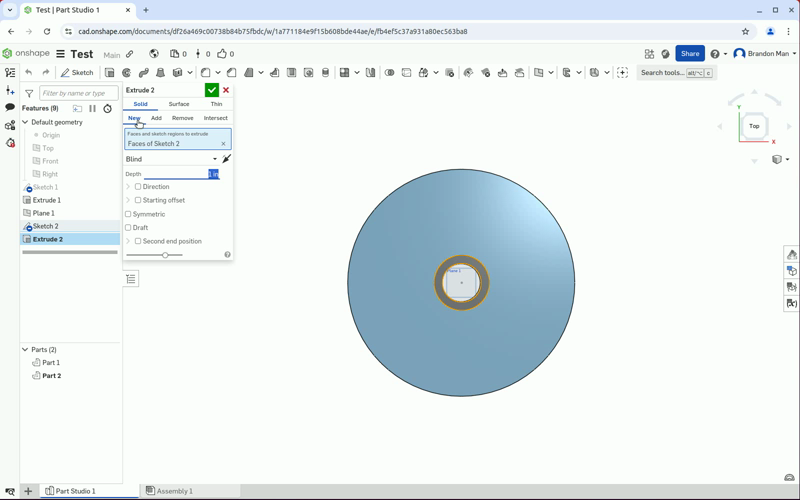
text(7.703)
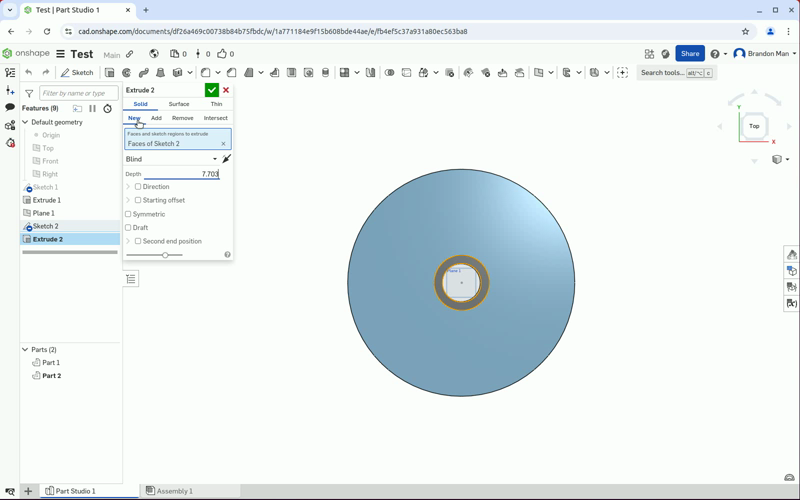
key(enter)
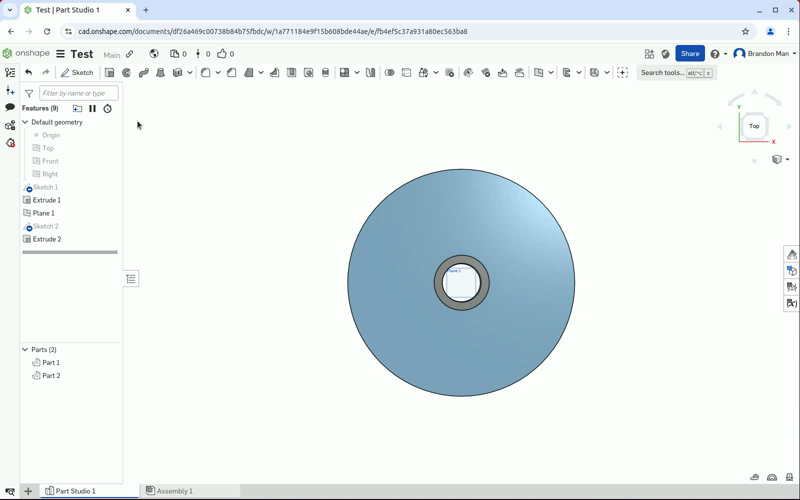
key(shift+h)
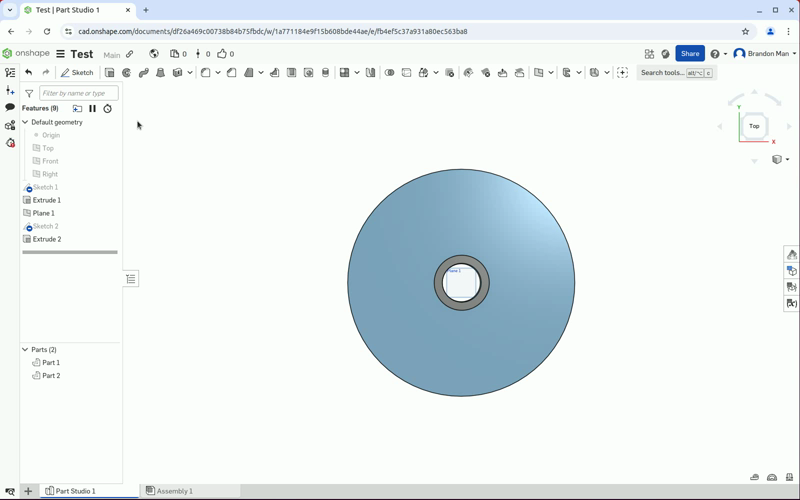
key(shift+h)
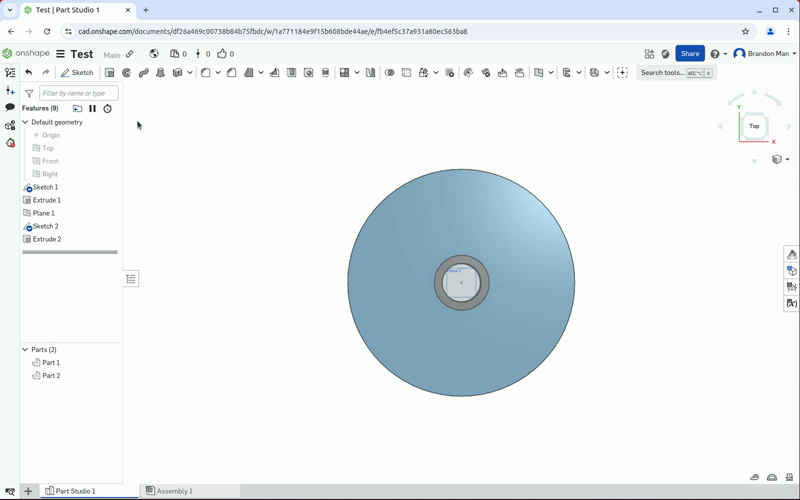
key(shift+7)
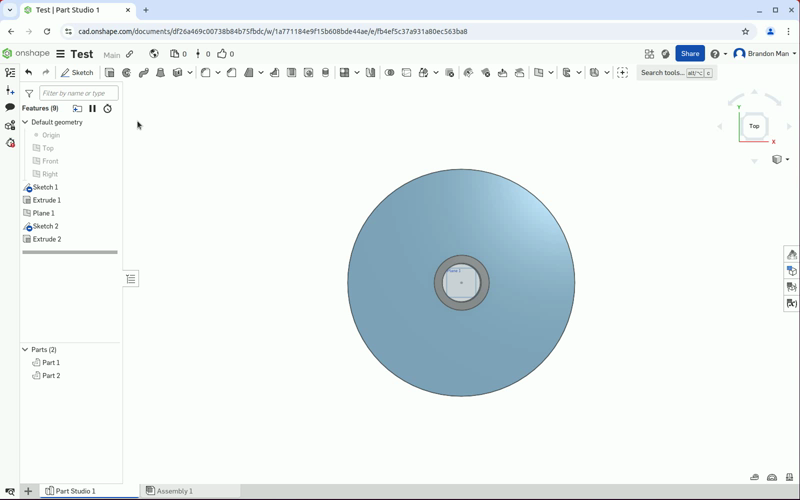
key(up, 3)
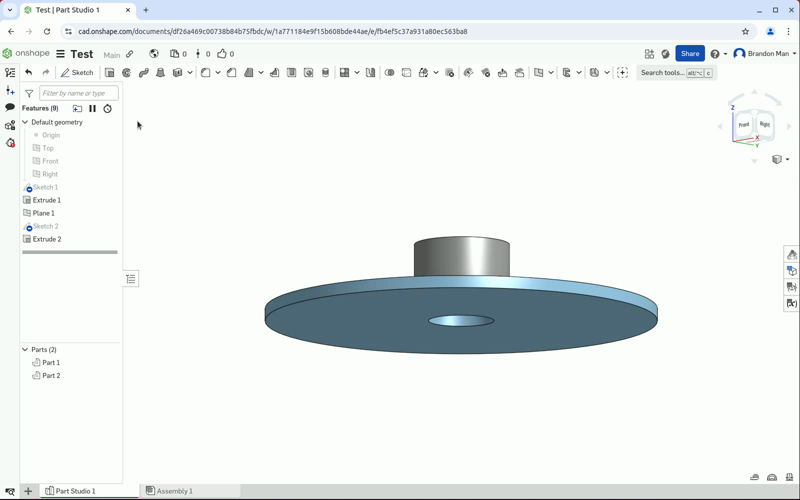
key(left, 3)
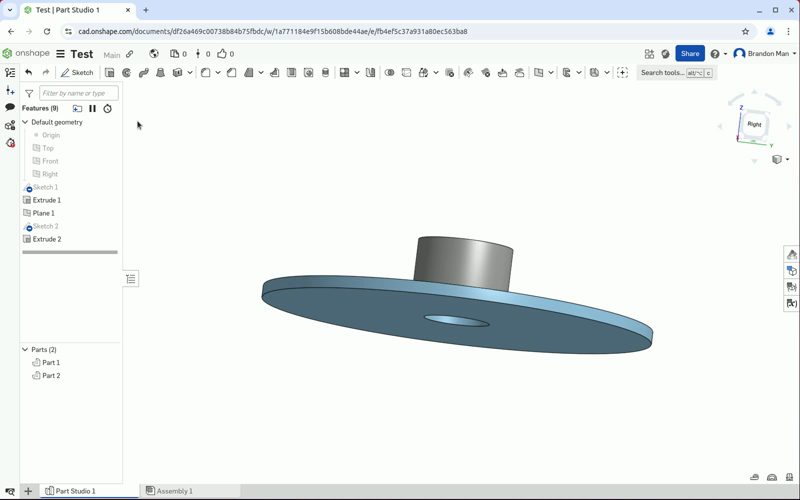
key(right, 3)
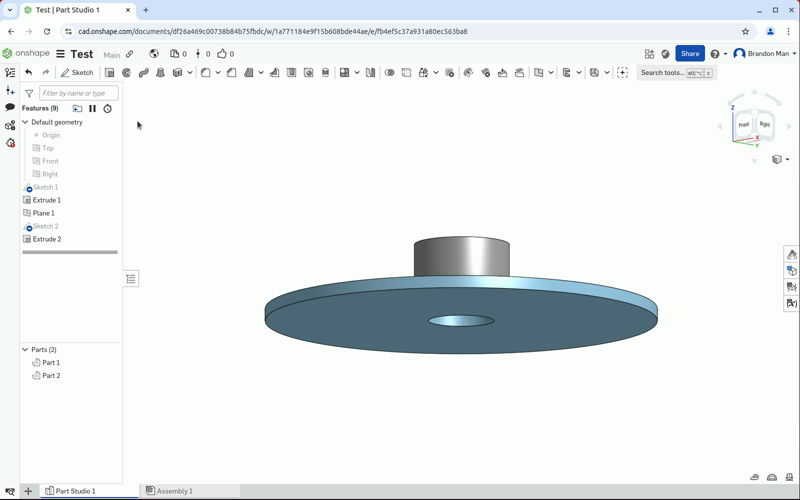
key(down, 3)
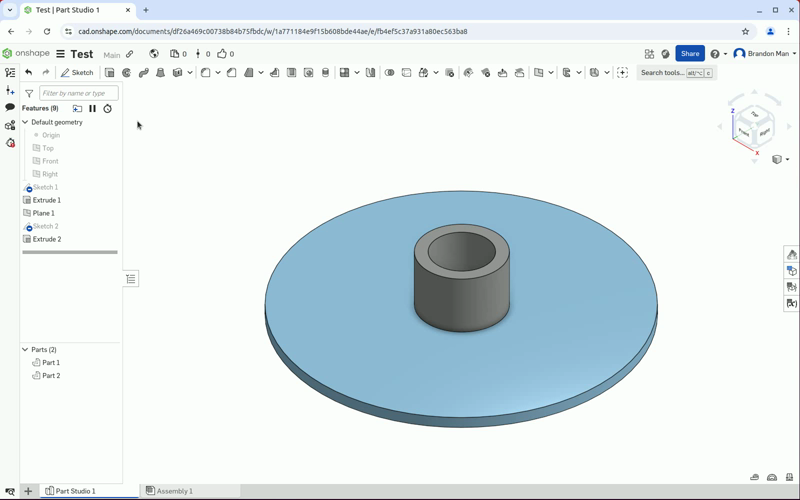
mouse_move(73, 189)
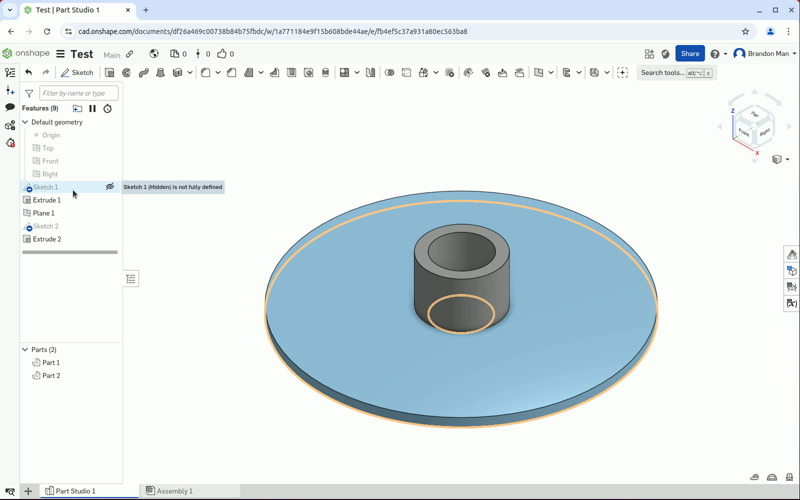
click(73, 189)